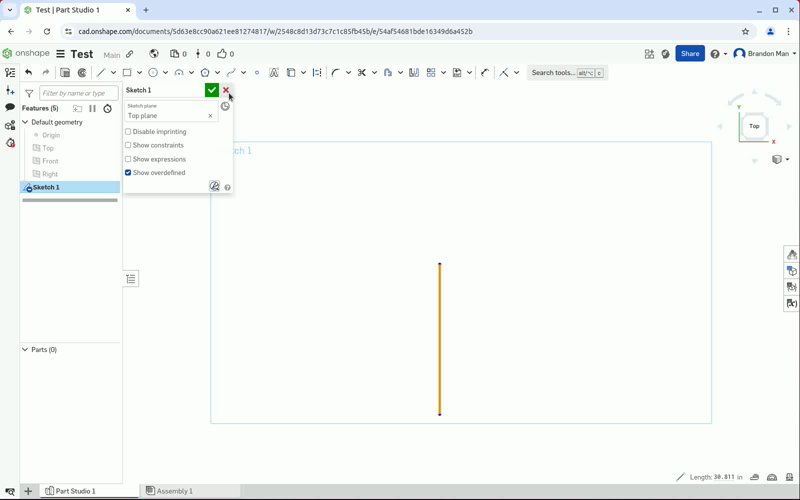
key(shift+h)
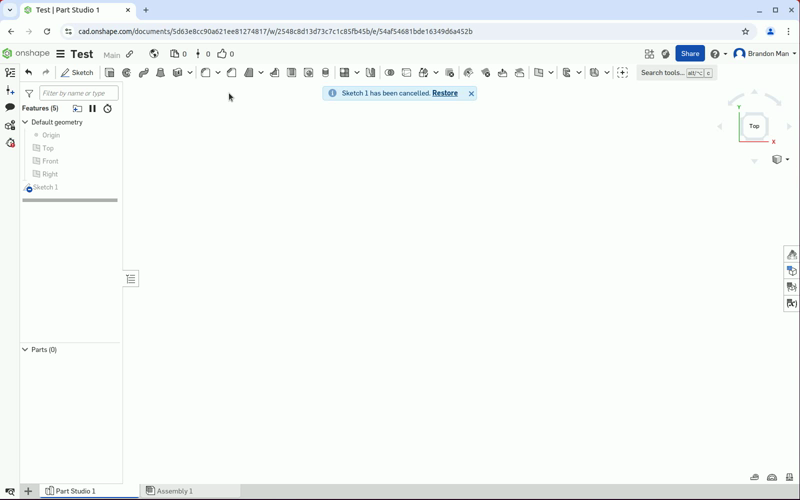
mouse_move(73, 352)
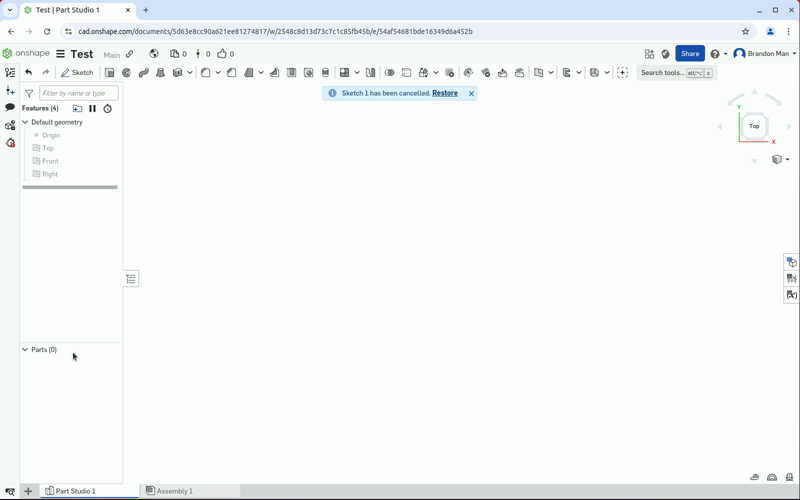
key(y)
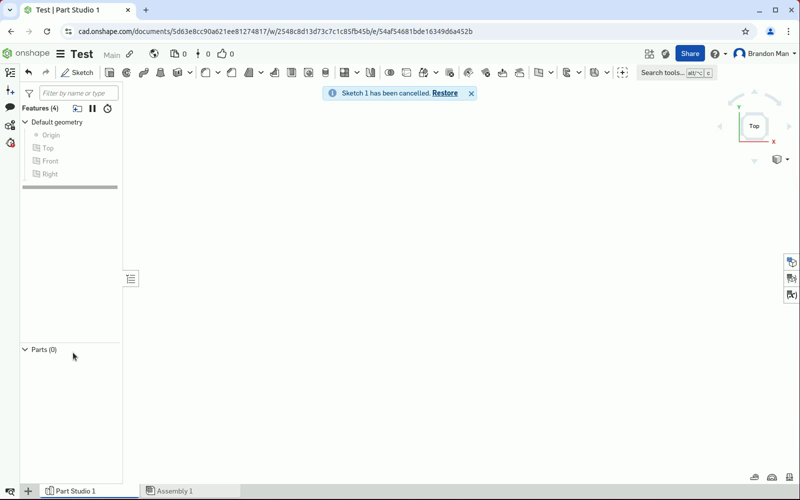
key(shift+p)
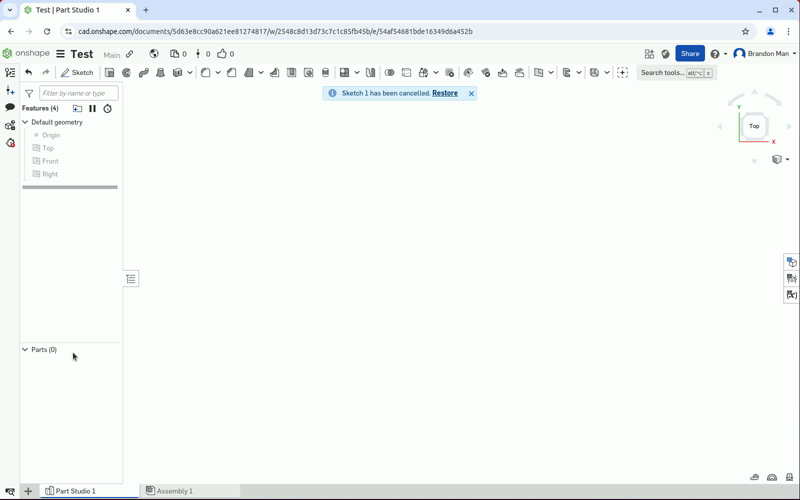
key(space)
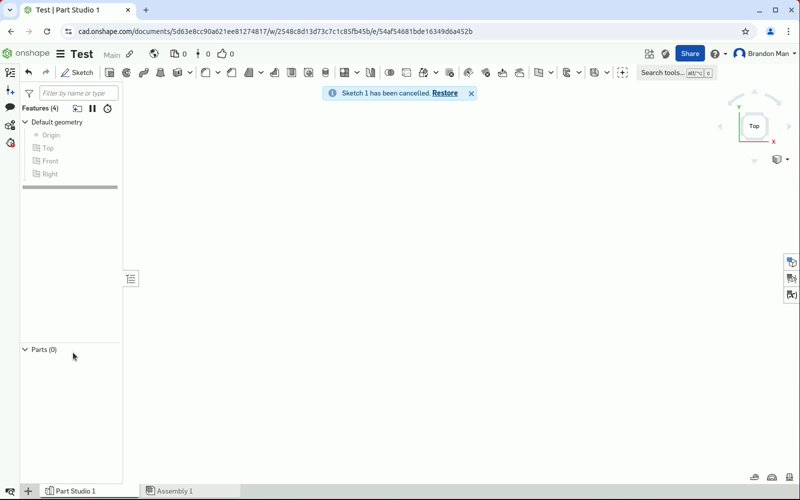
key_down(shift)
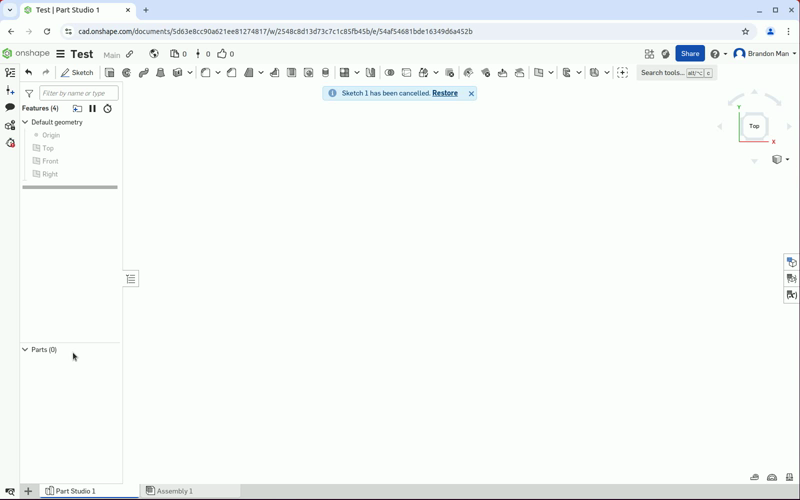
key(up)
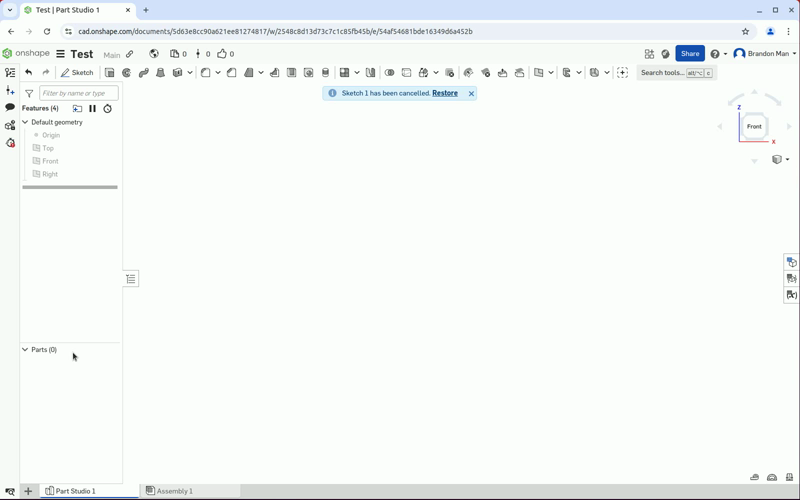
key_up(shift)
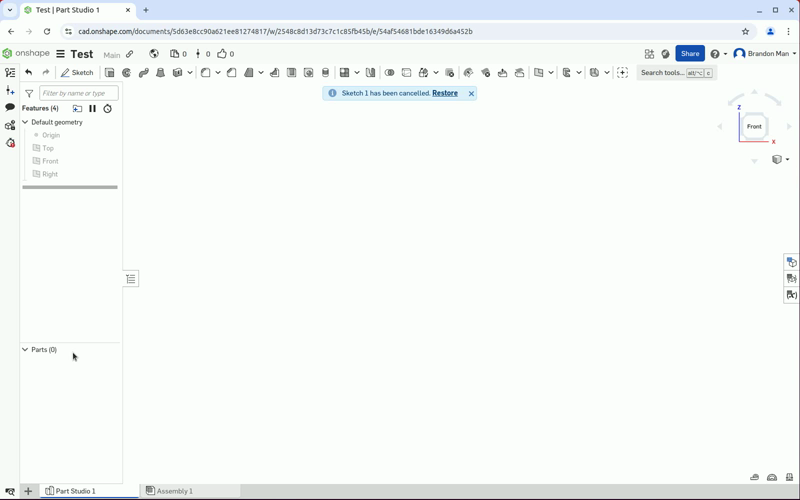
mouse_move(73, 352)
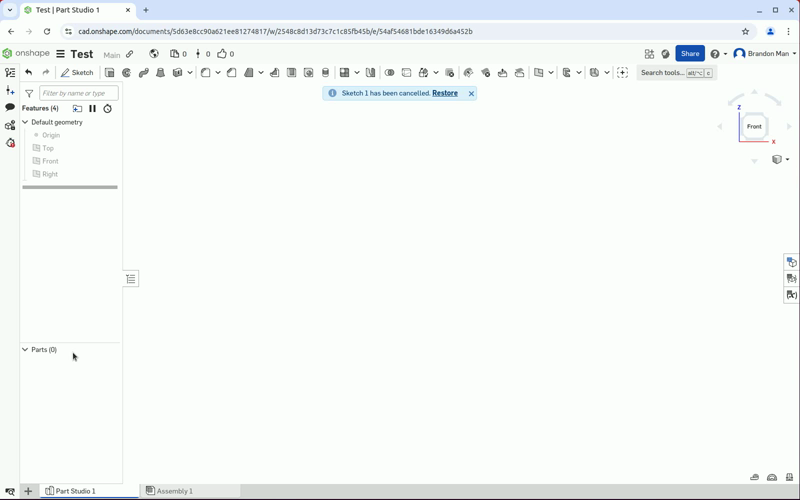
key(shift+y)
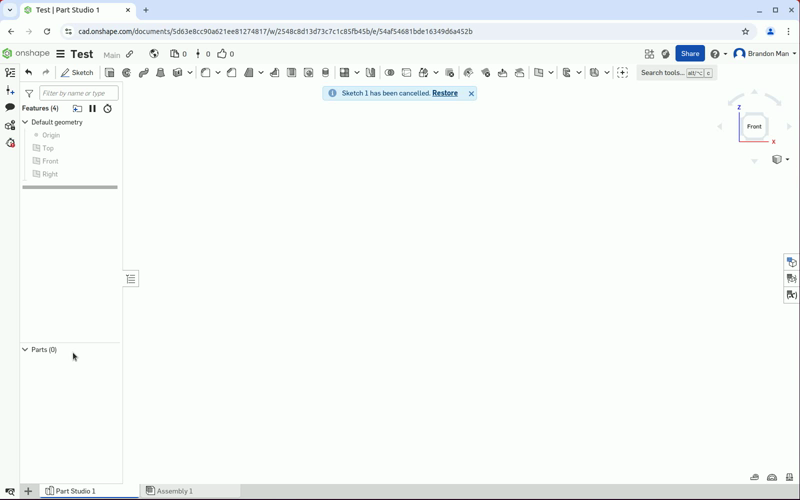
key(shift+s)
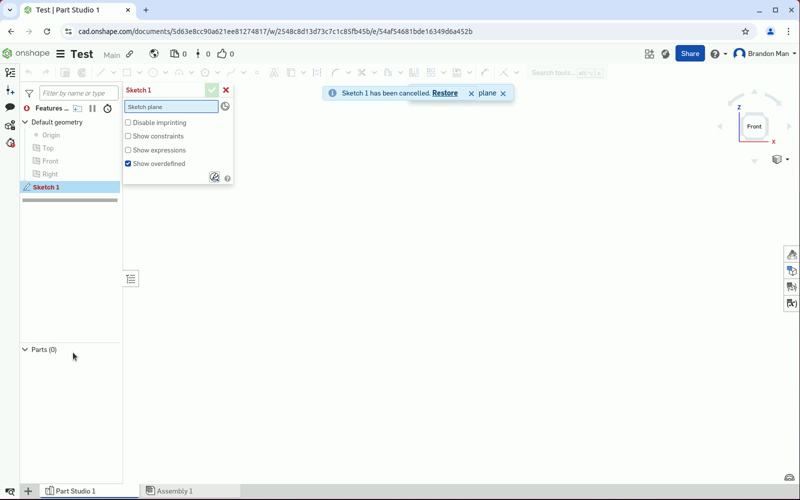
mouse_move(73, 163)
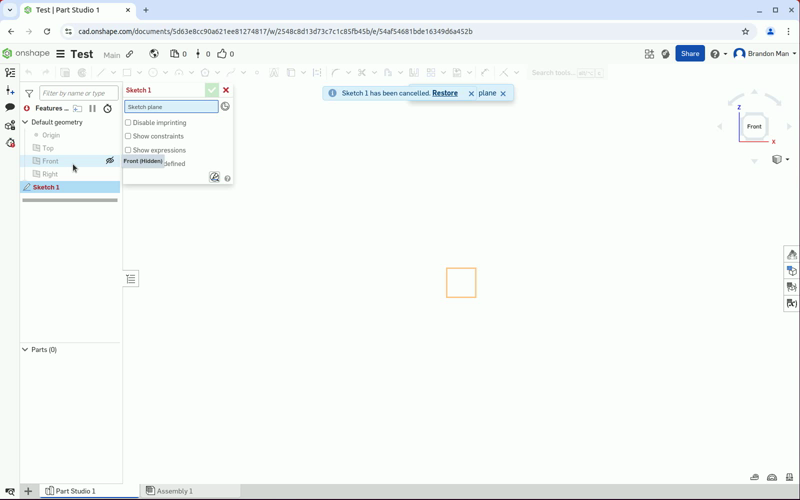
click(73, 163)
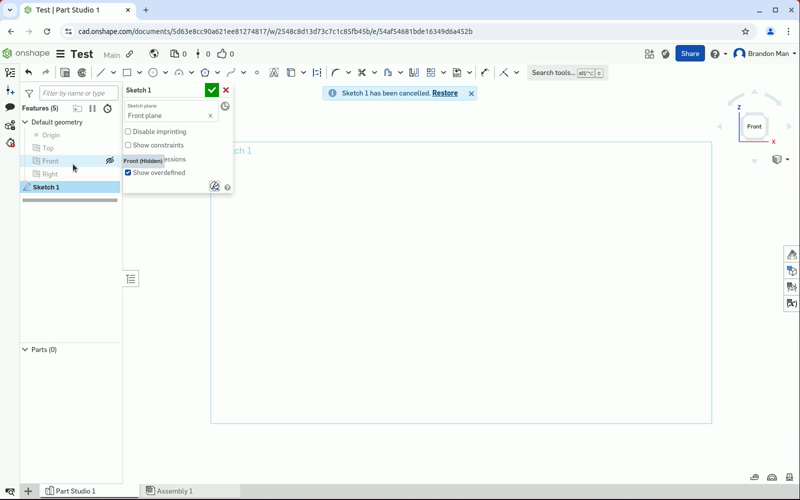
mouse_move(73, 352)
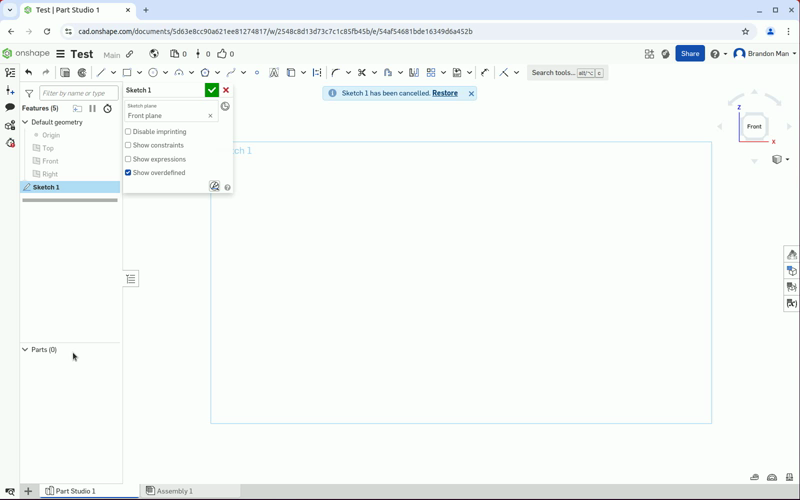
key(y)
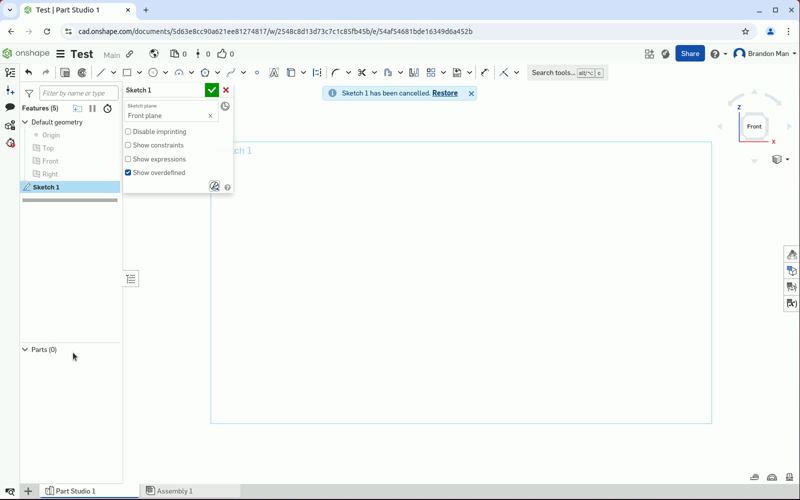
key(l)
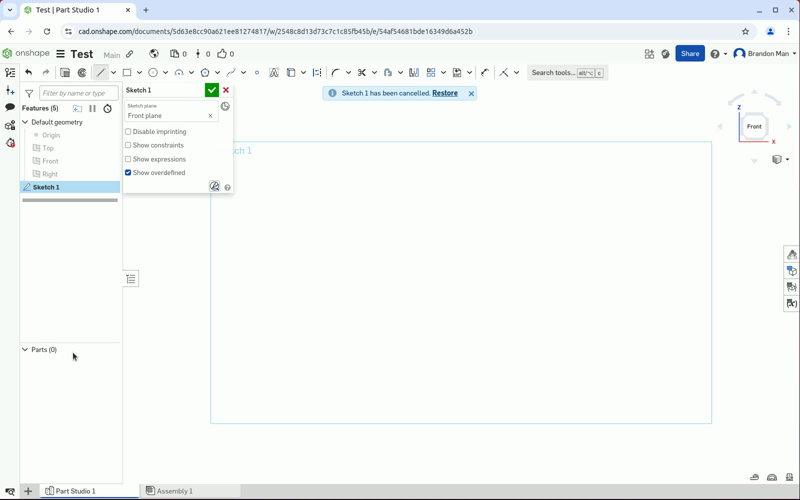
key_down(shift)
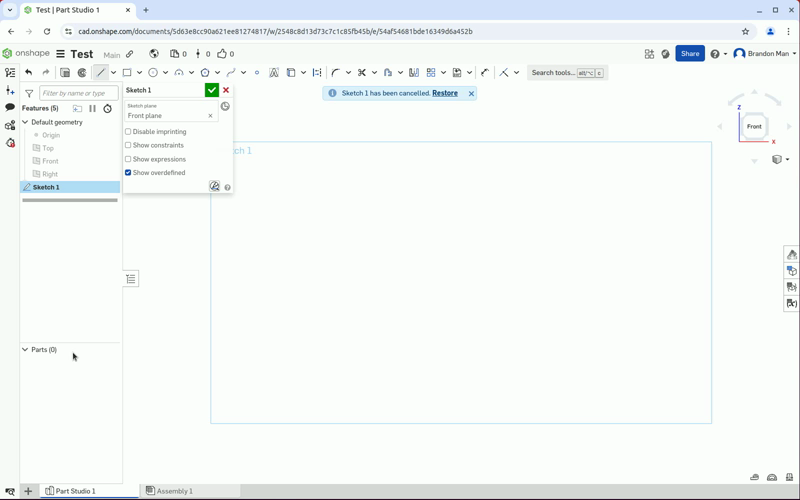
mouse_move(379, 346)
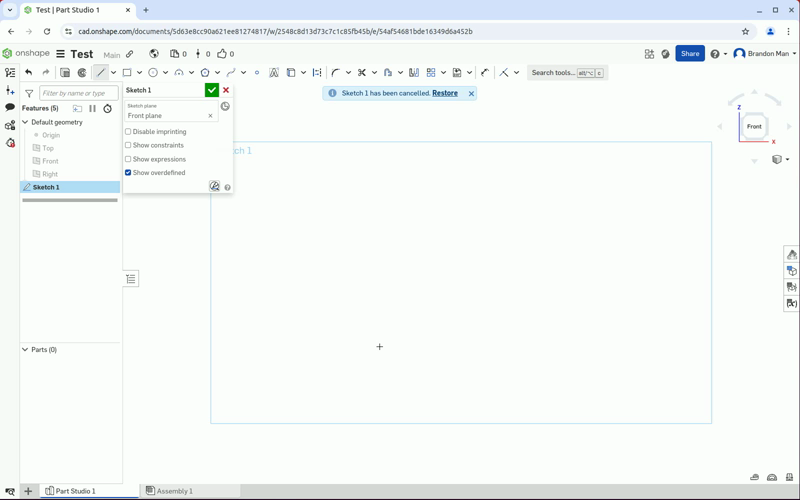
click(379, 346)
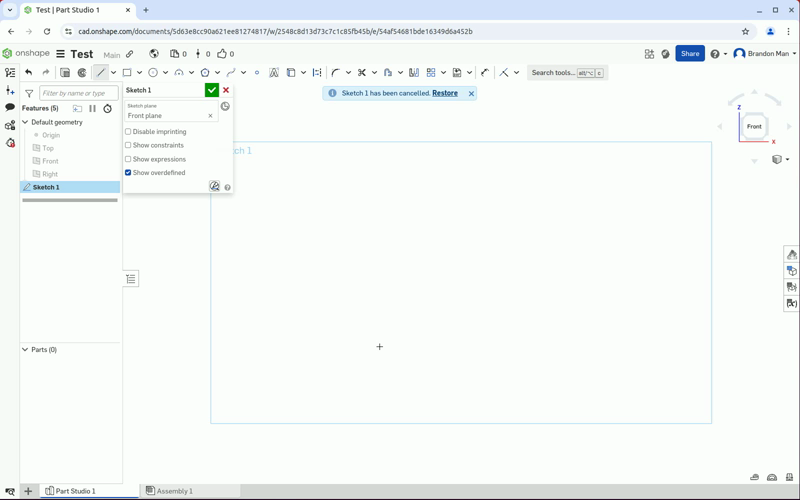
key_up(shift)
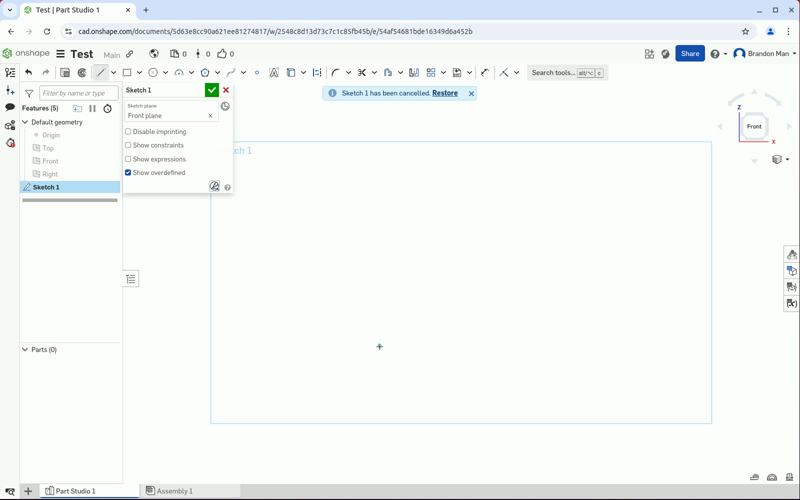
key_down(shift)
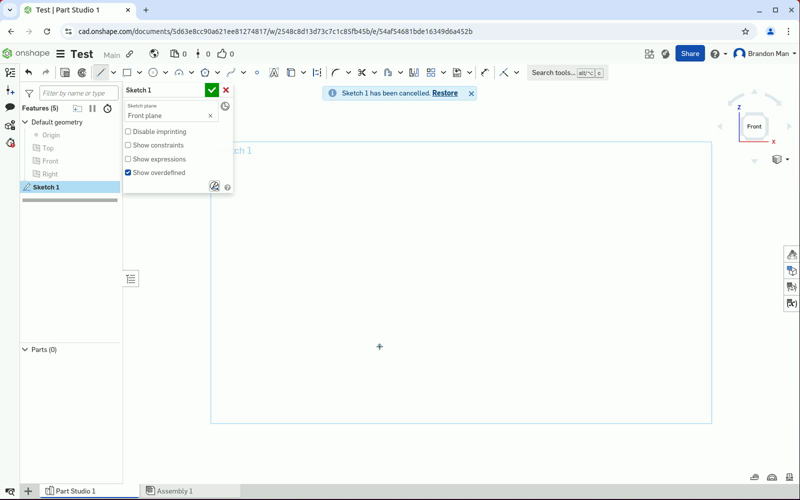
mouse_move(572, 346)
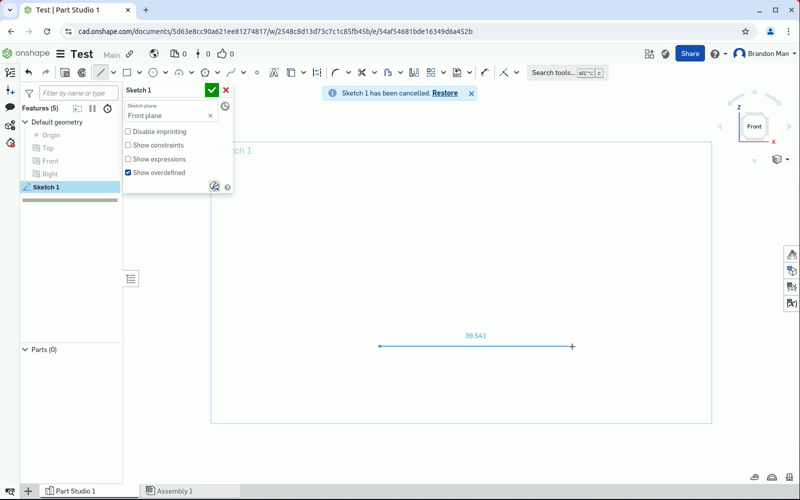
click(572, 346)
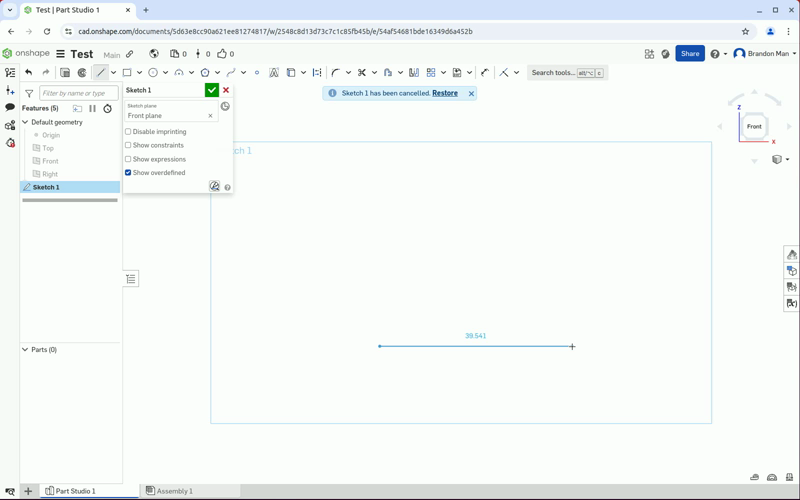
key_up(shift)
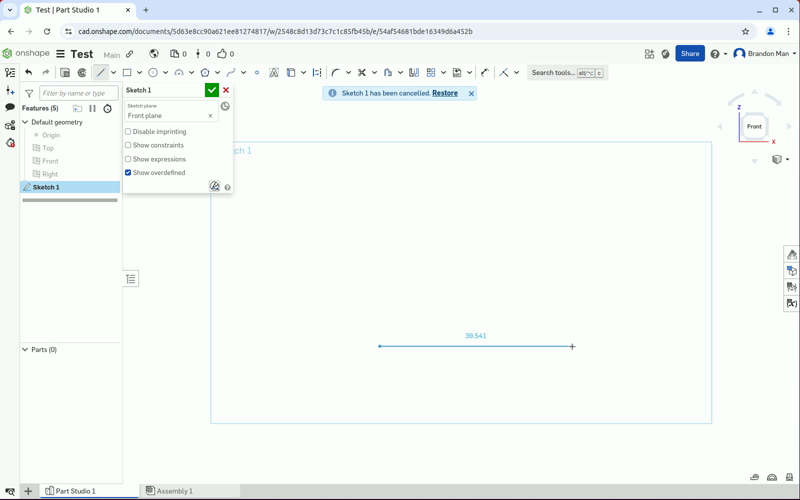
key_down(shift)
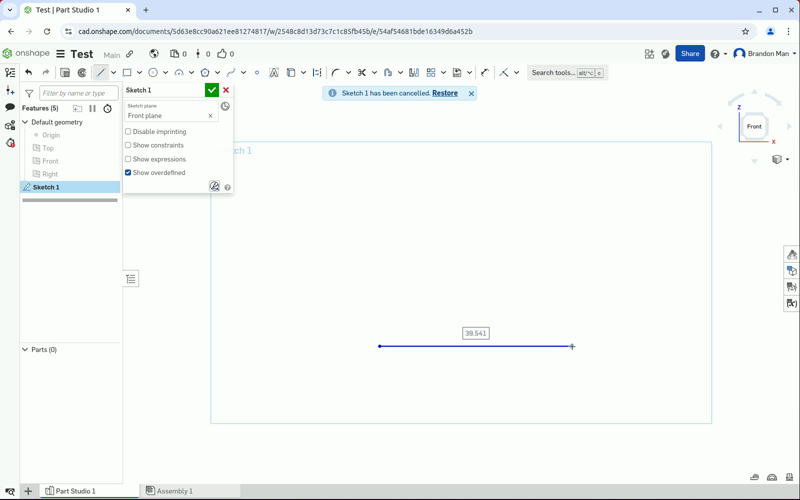
mouse_move(572, 192)
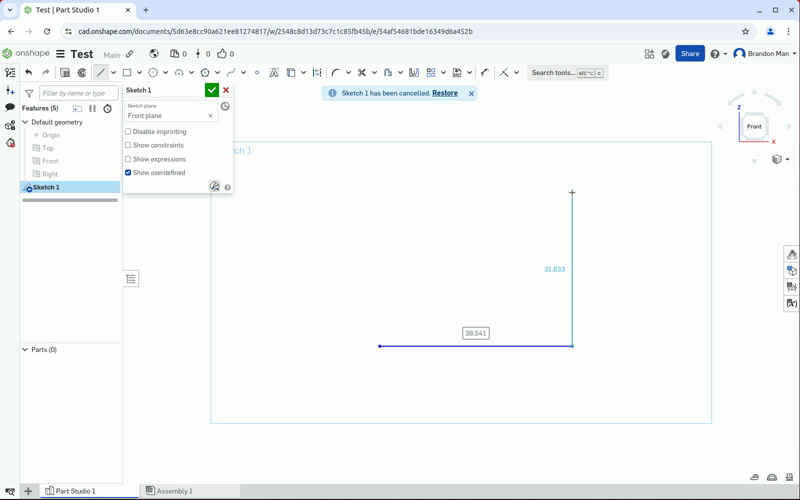
click(572, 192)
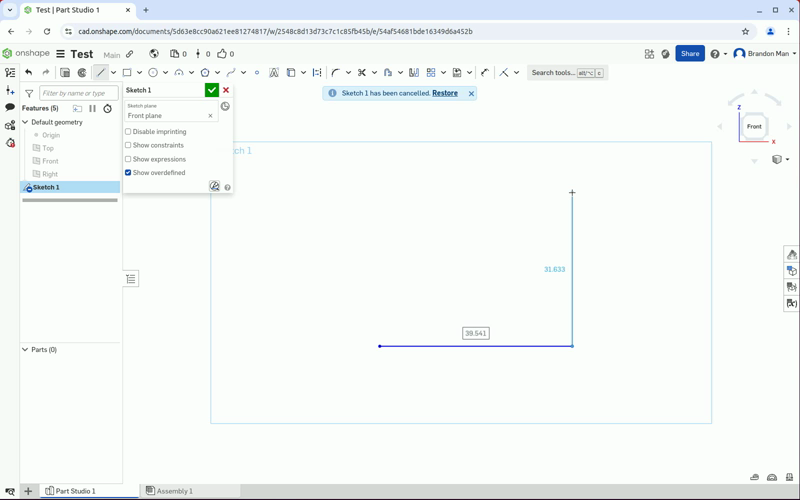
key_up(shift)
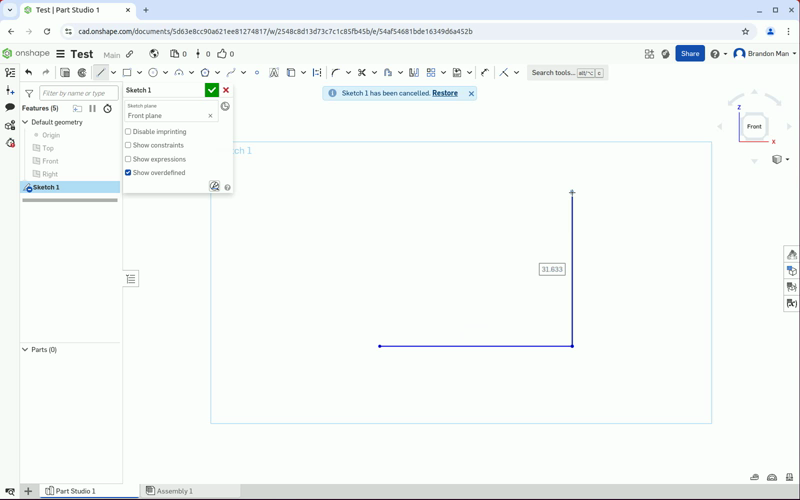
key_down(shift)
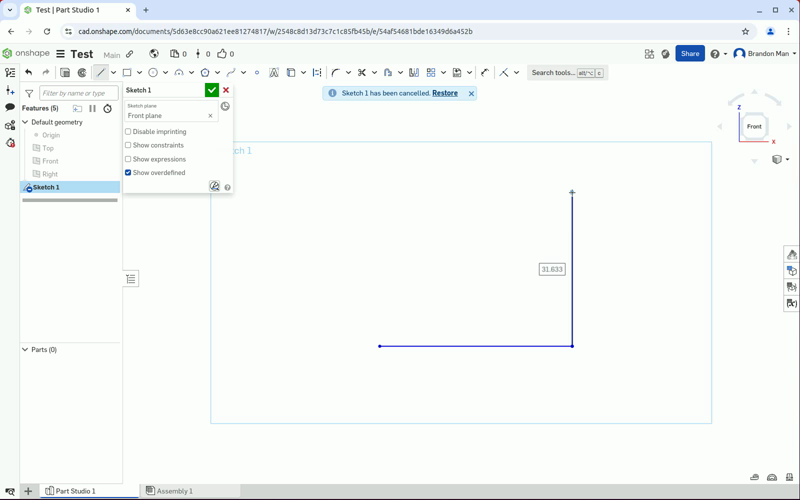
mouse_move(379, 192)
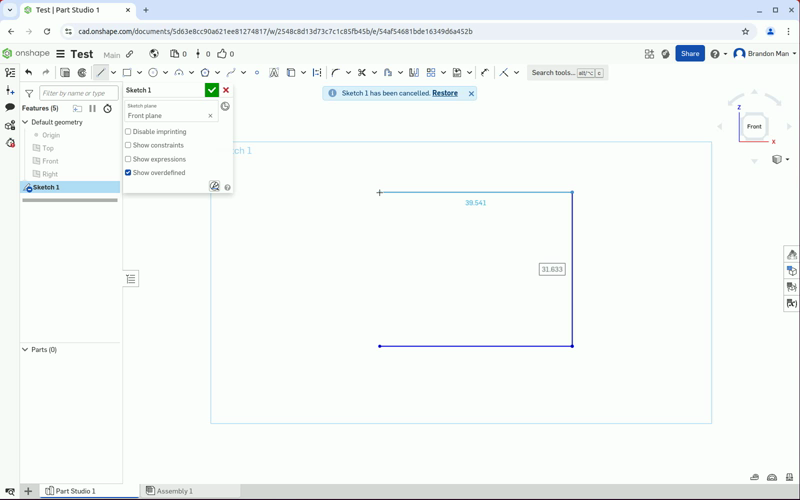
click(379, 192)
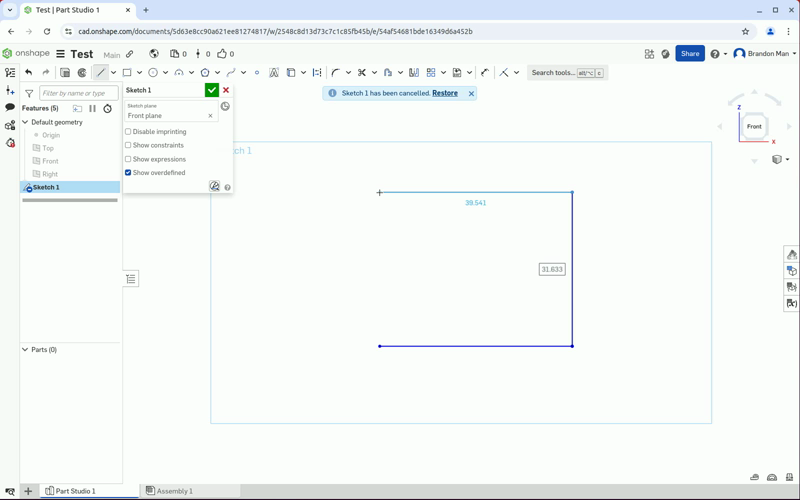
key_up(shift)
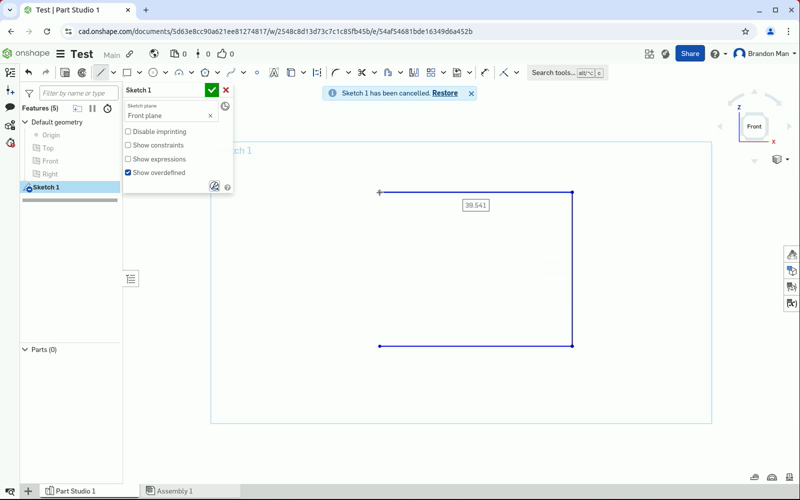
key_down(shift)
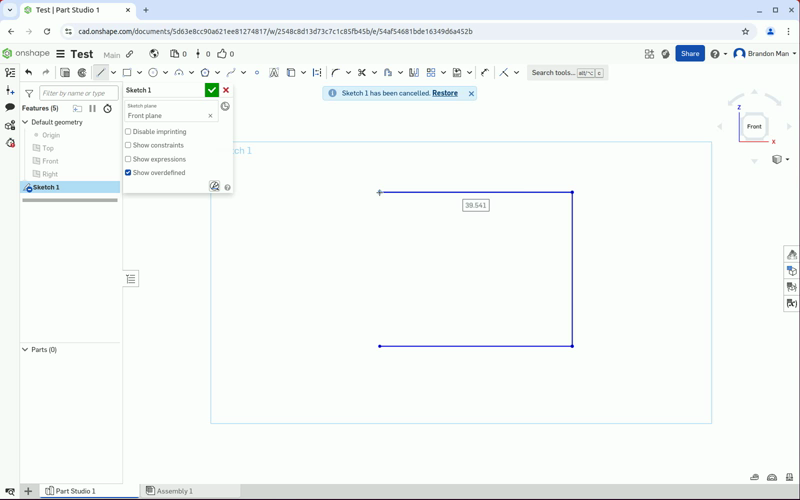
mouse_move(379, 346)
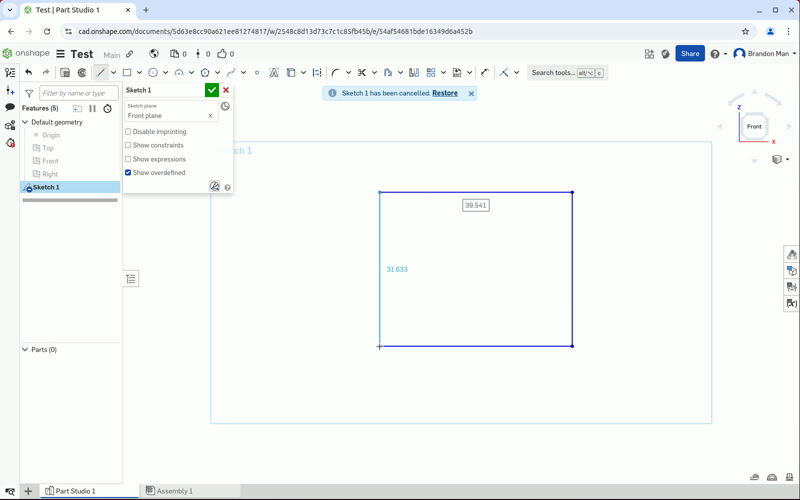
key_up(shift)
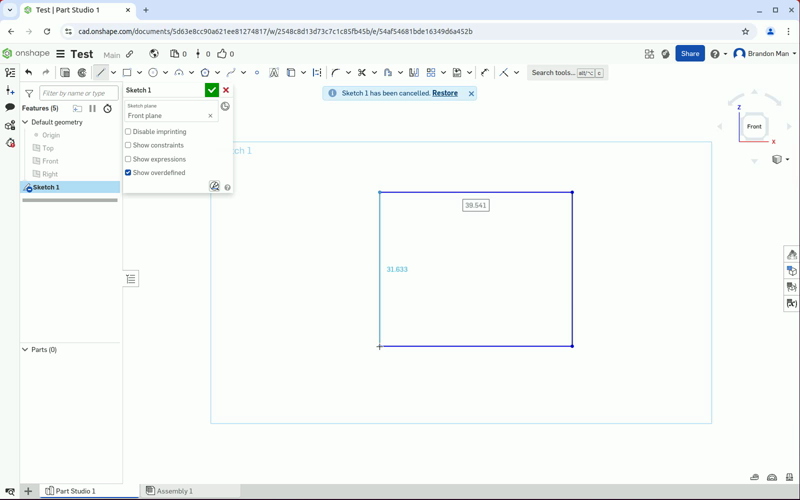
click(379, 346)
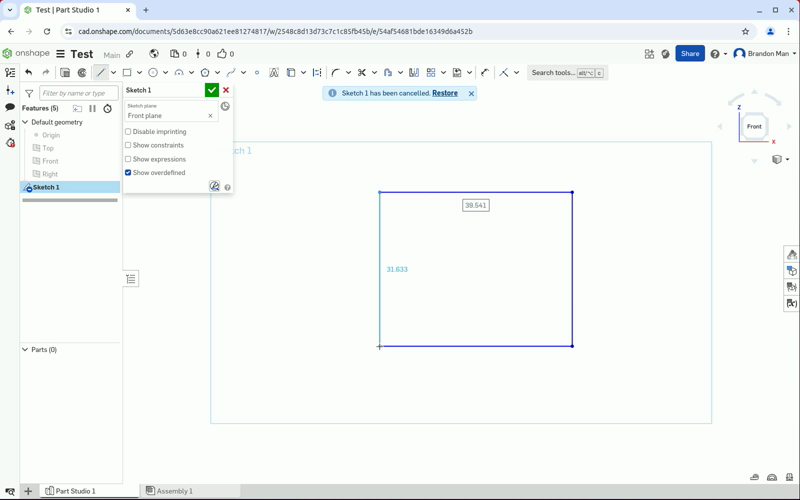
key(esc)
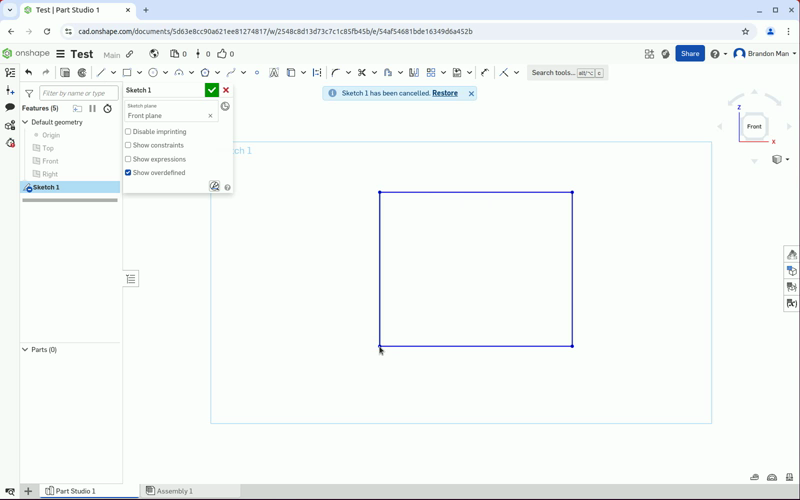
key(c)
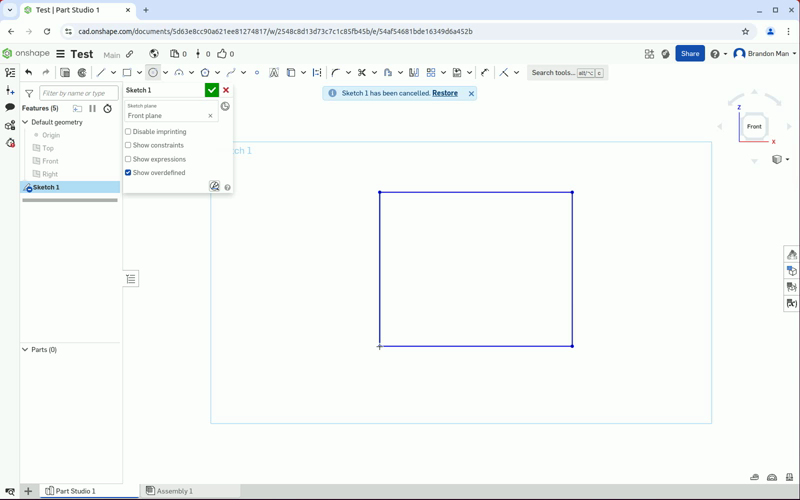
key_down(shift)
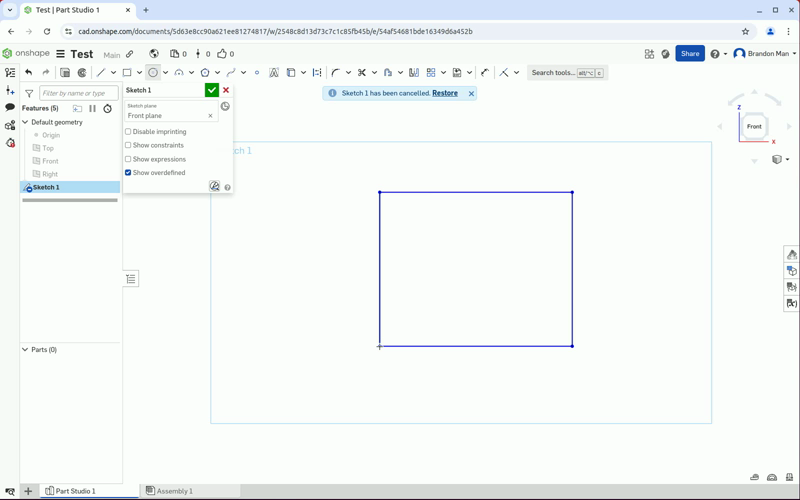
mouse_move(475, 269)
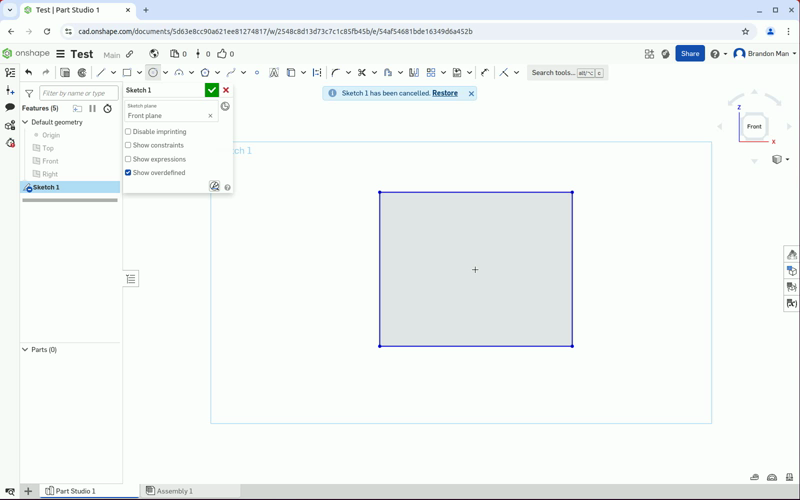
click(475, 269)
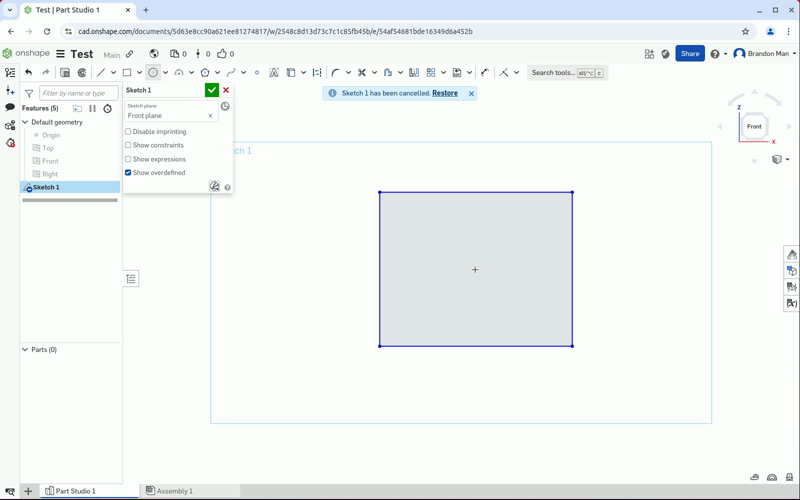
key_up(shift)
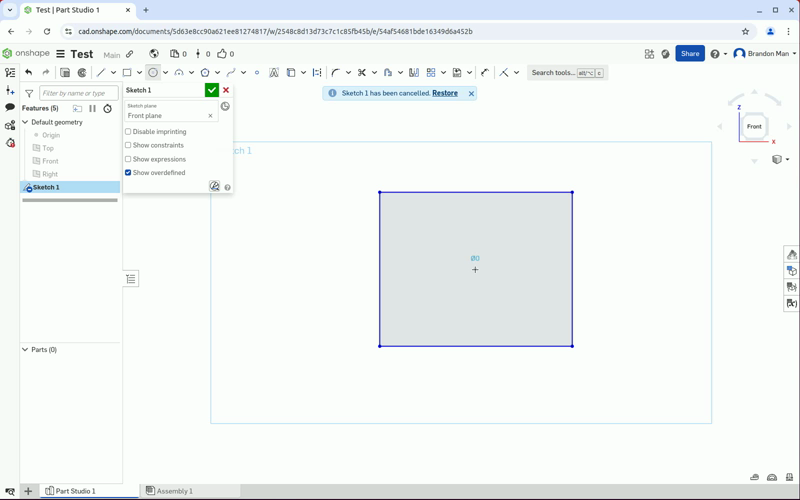
mouse_move(519, 269)
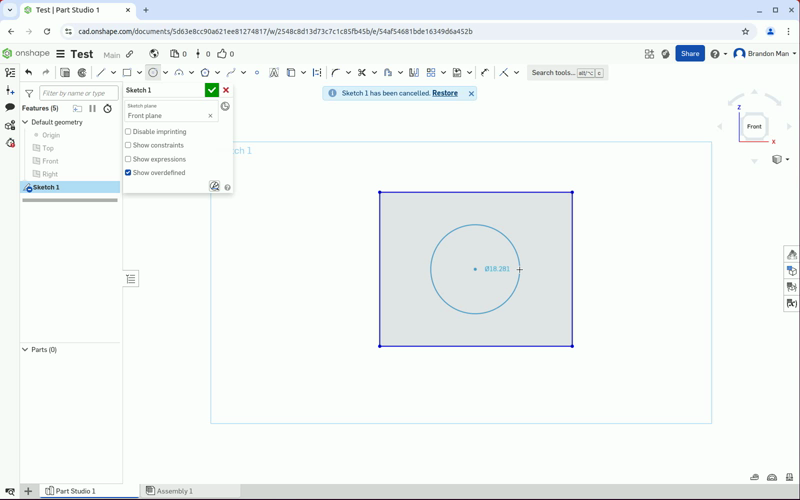
click(519, 269)
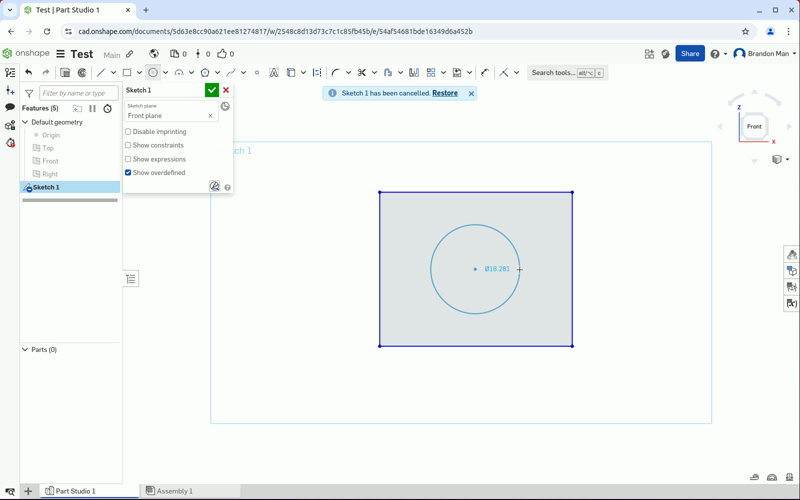
key(esc)
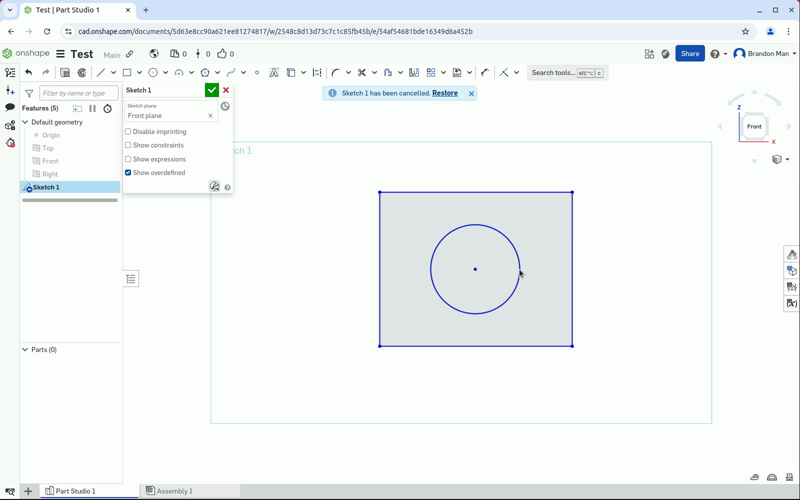
mouse_move(407, 300)
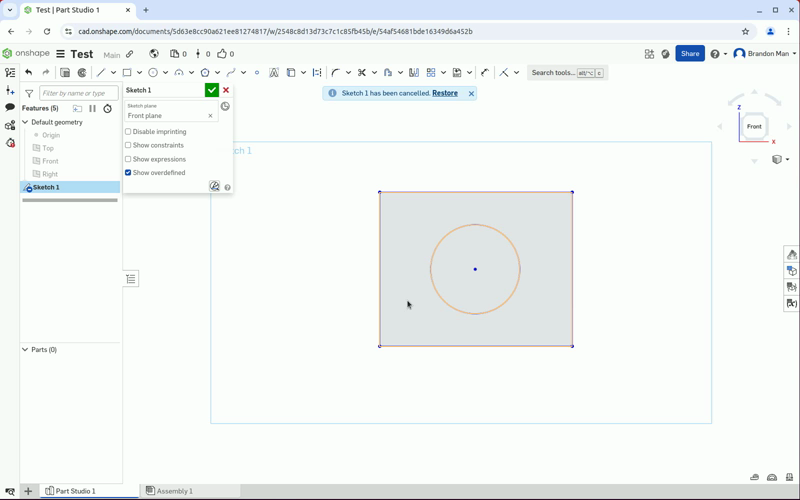
click(407, 300)
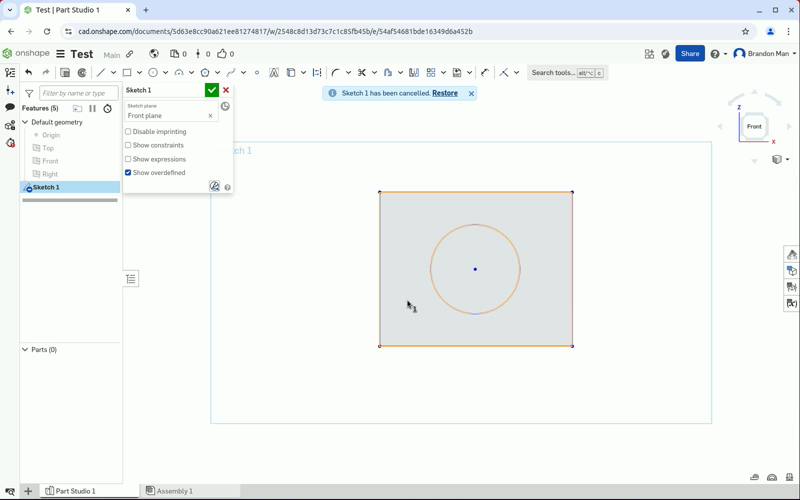
mouse_move(73, 352)
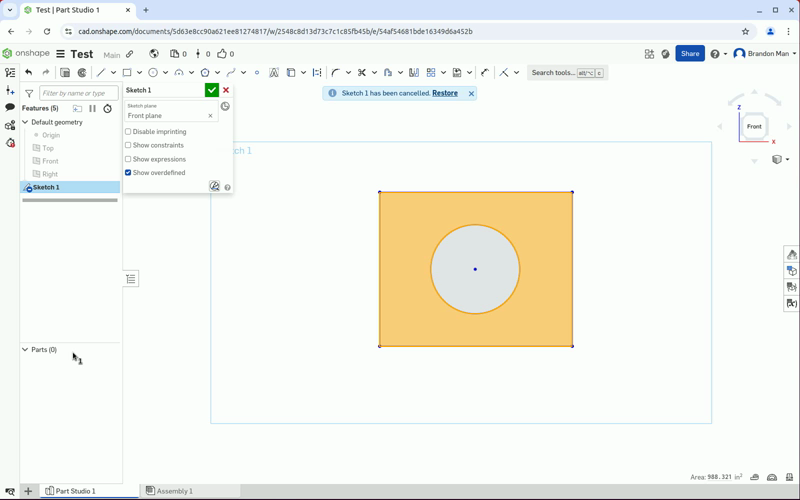
key(shift+y)
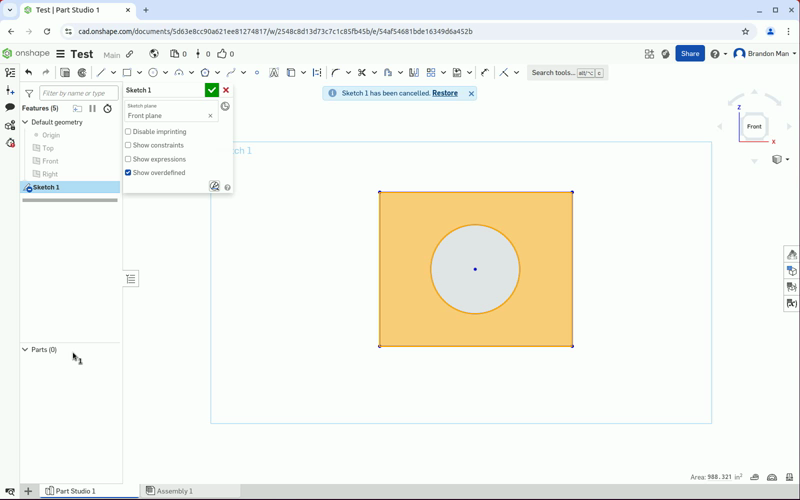
key(shift+e)
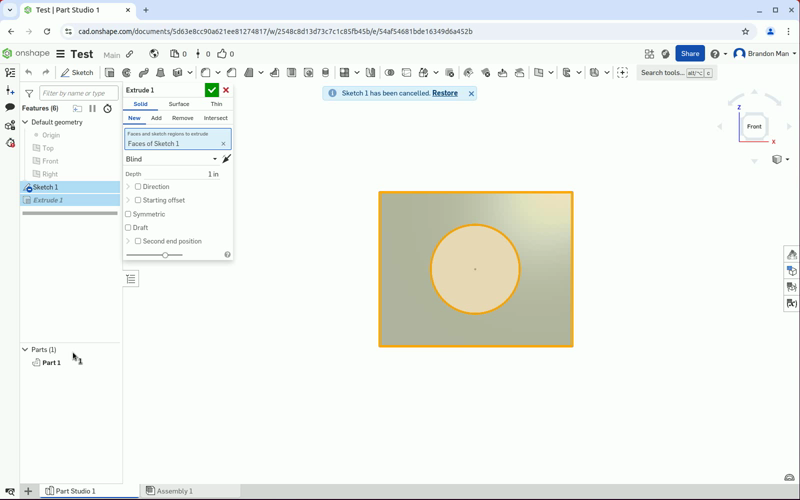
mouse_move(143, 106)
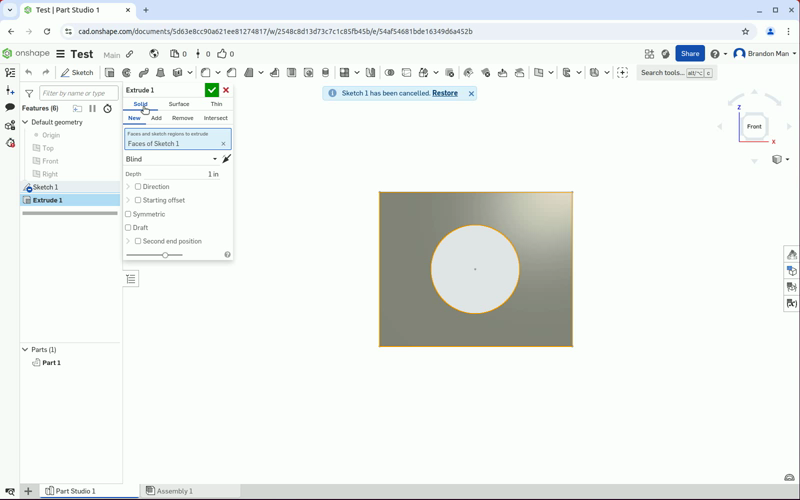
click(143, 106)
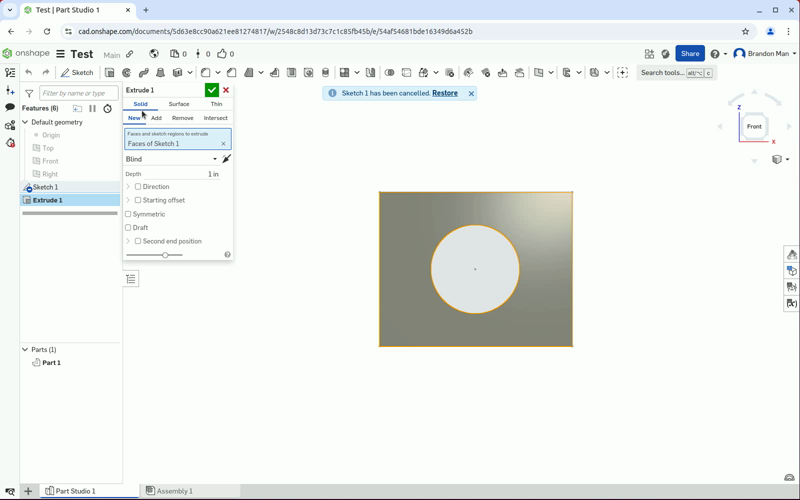
mouse_move(137, 120)
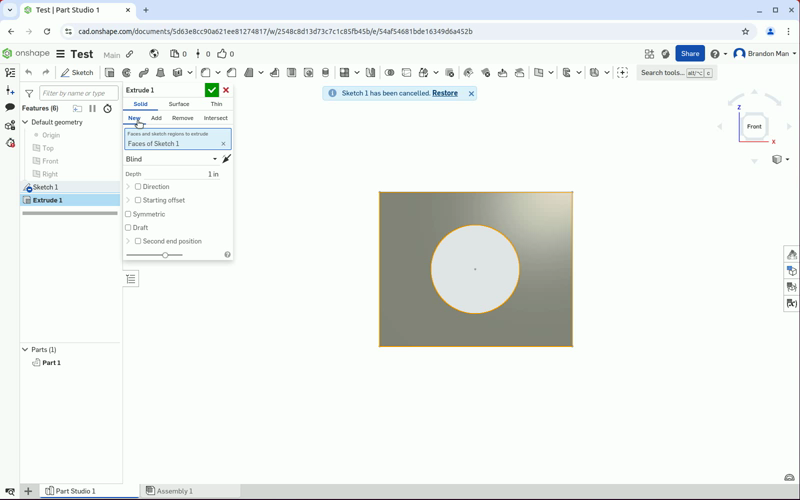
click(137, 120)
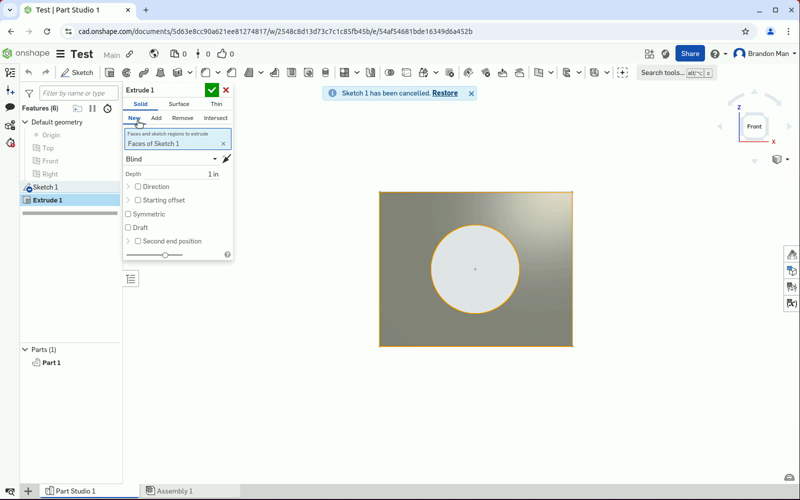
key(tab, 4)
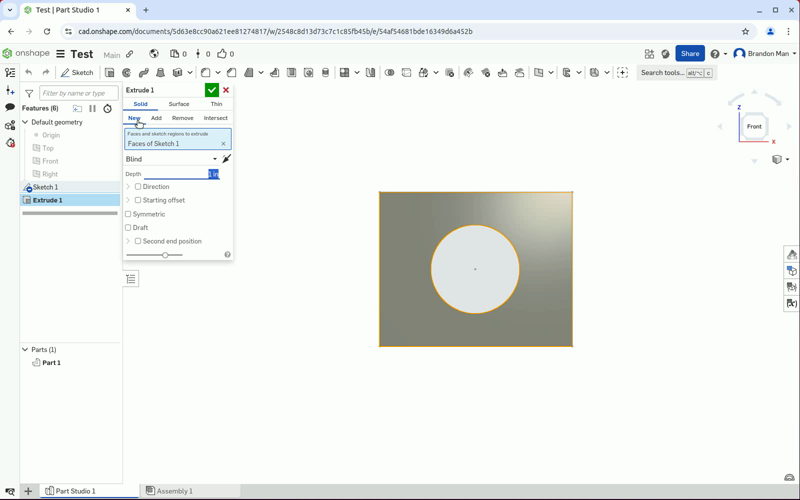
text(10.591)
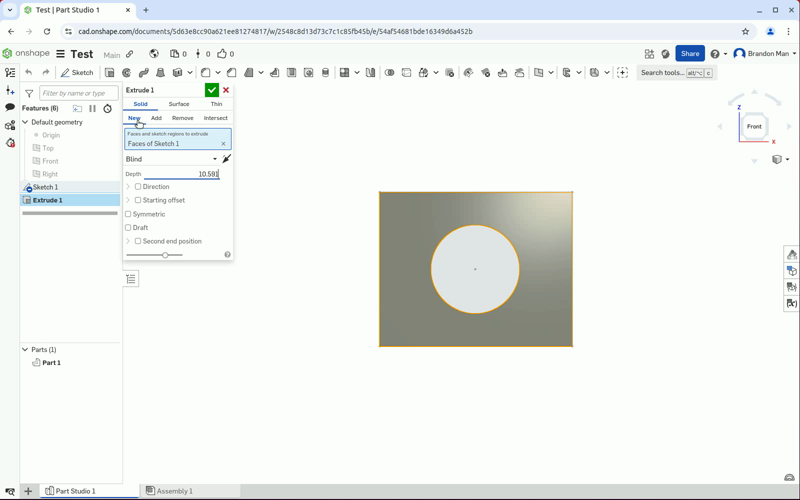
key(enter)
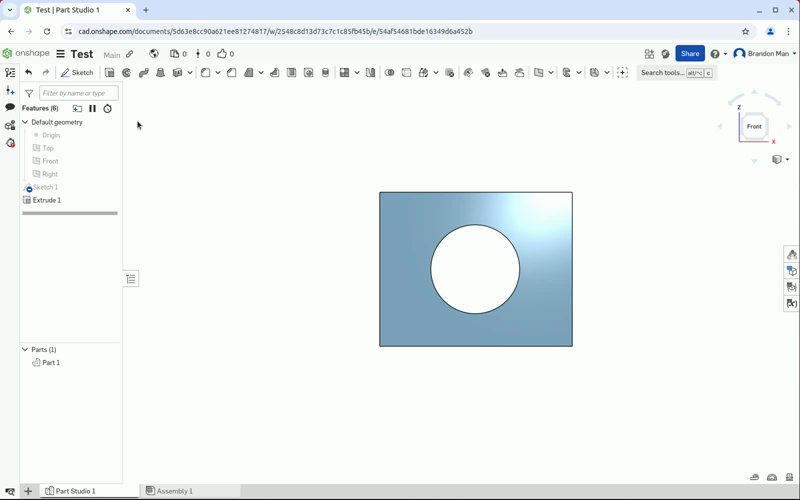
key(shift+h)
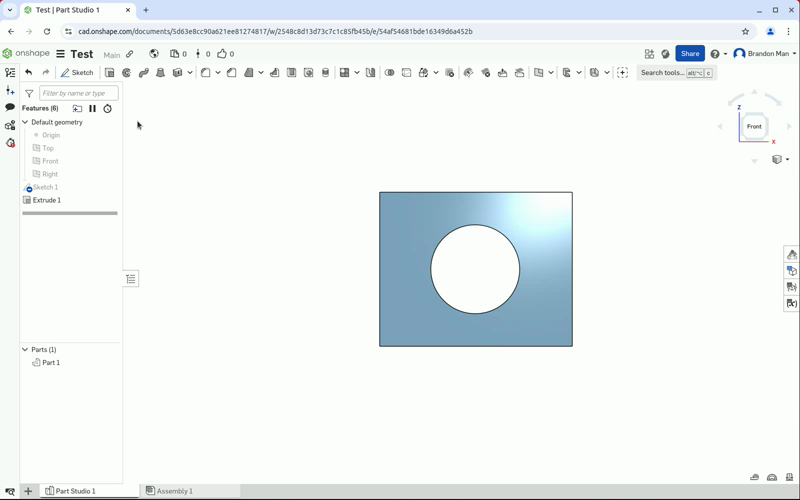
key(shift+h)
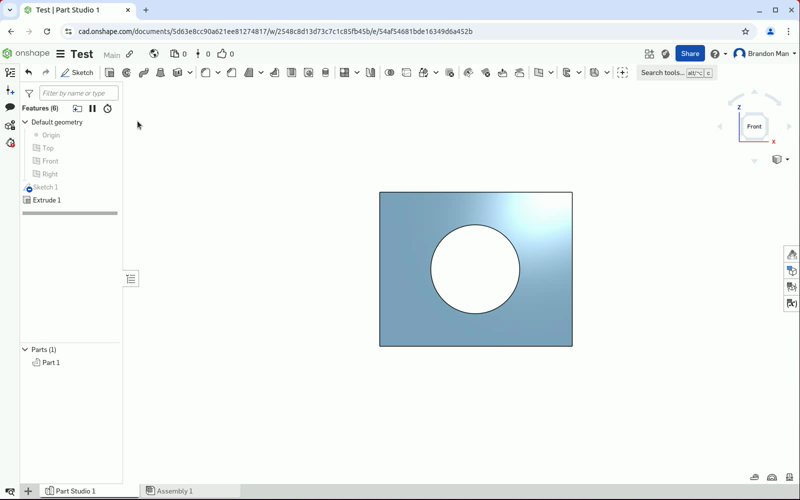
mouse_move(73, 189)
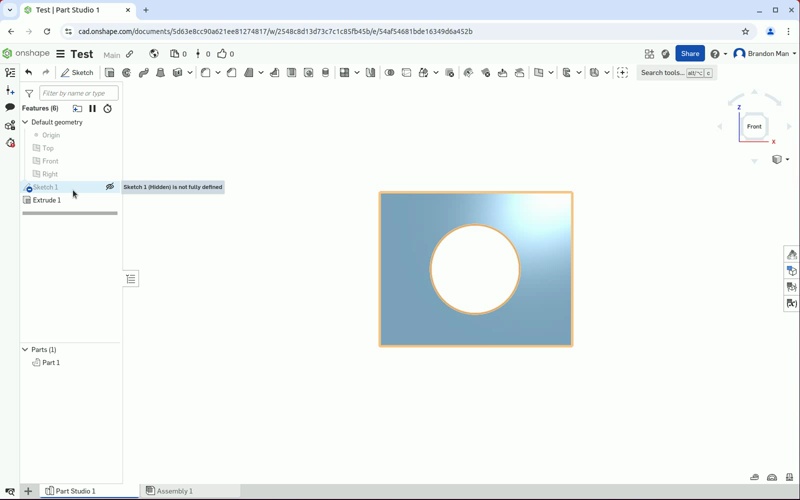
click(73, 189)
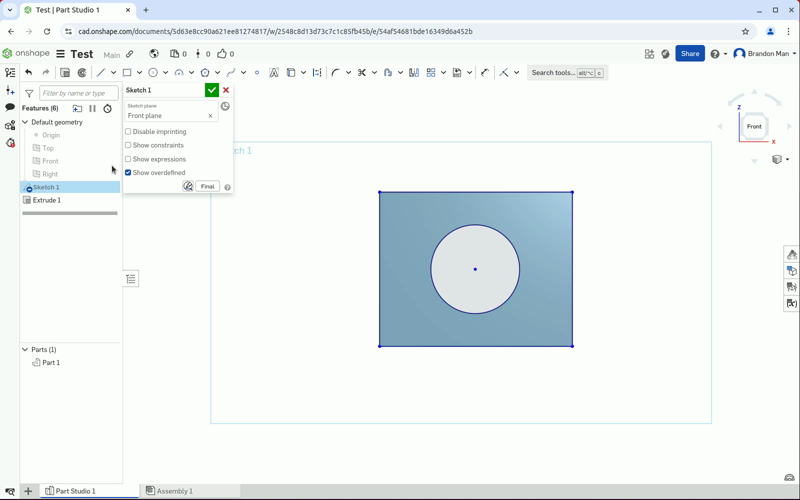
mouse_move(229, 92)
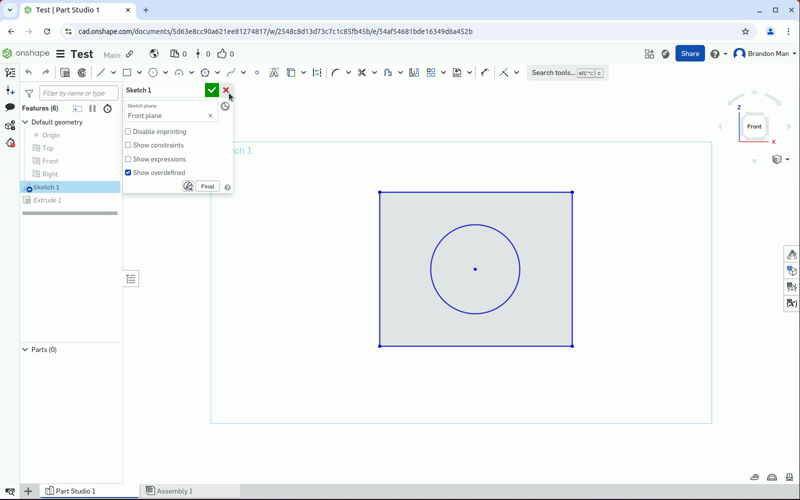
click(229, 92)
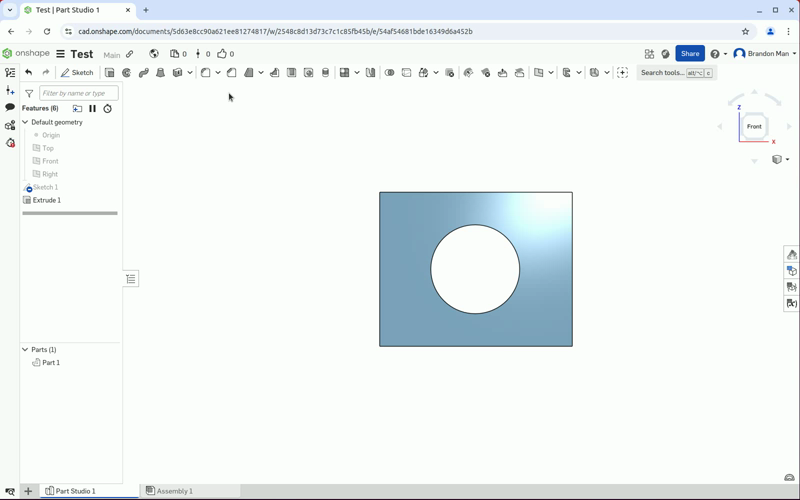
mouse_move(73, 352)
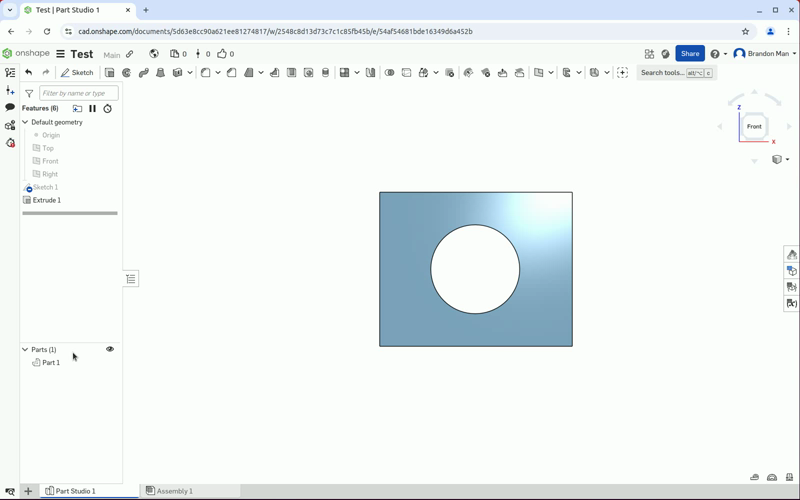
key(y)
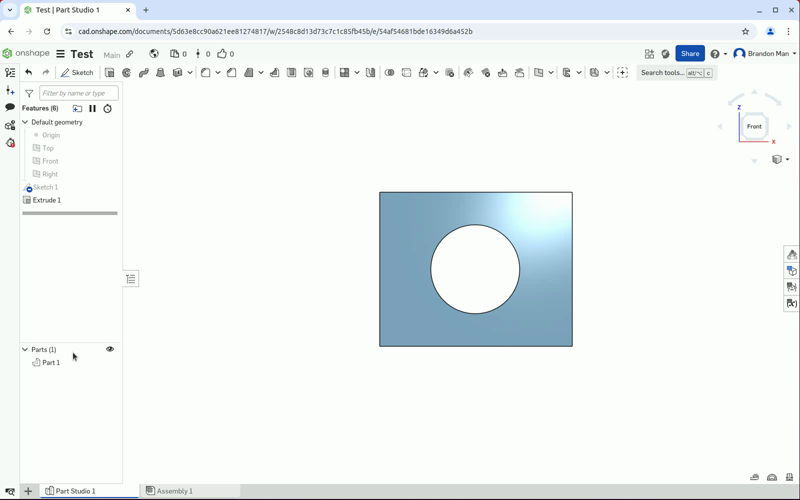
key(shift+p)
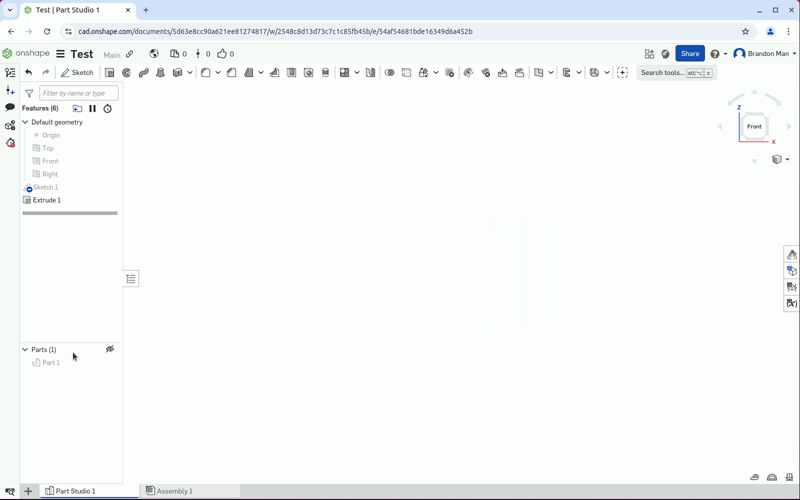
key(space)
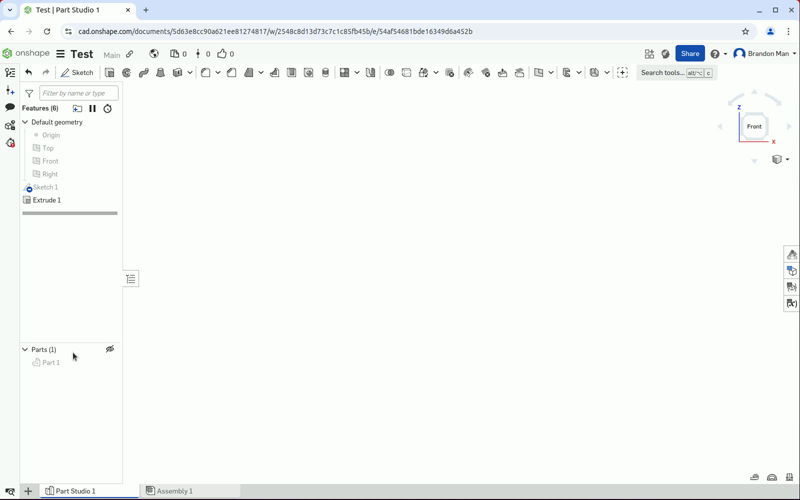
key_down(shift)
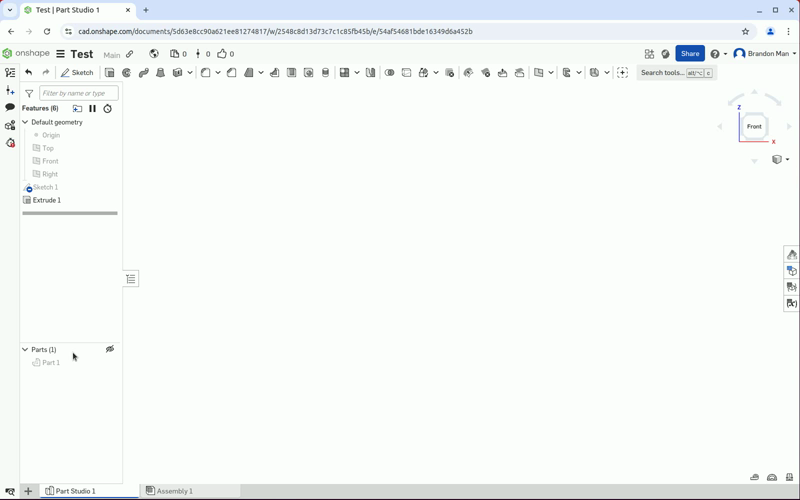
key(down)
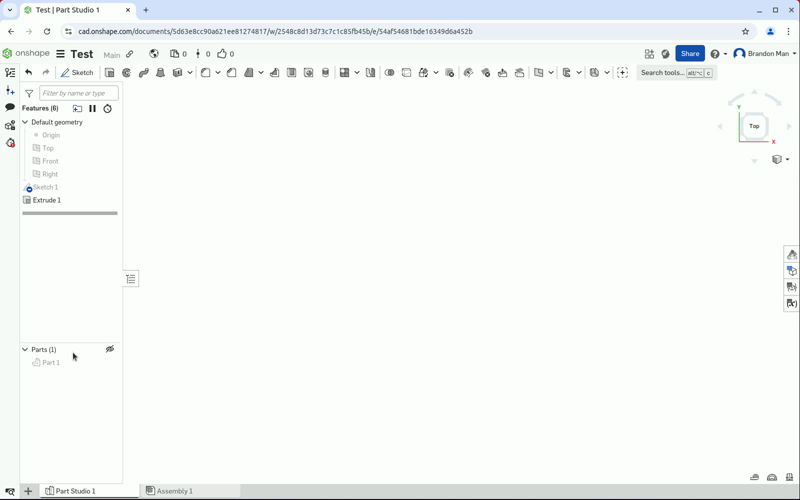
key_up(shift)
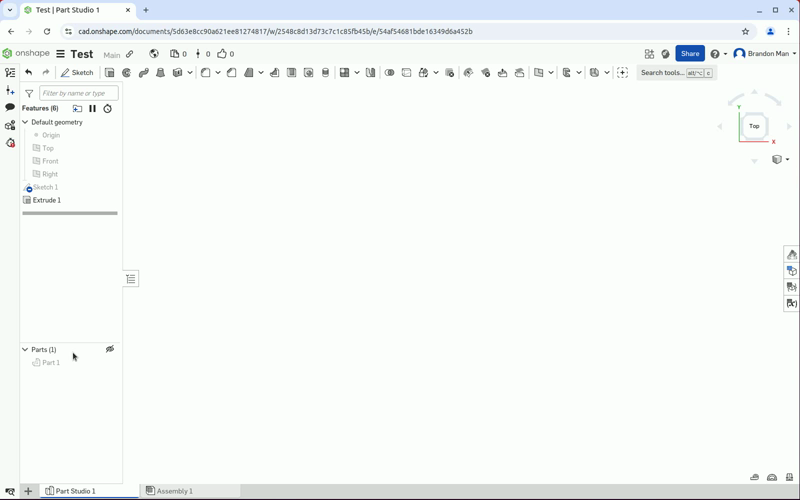
mouse_move(73, 352)
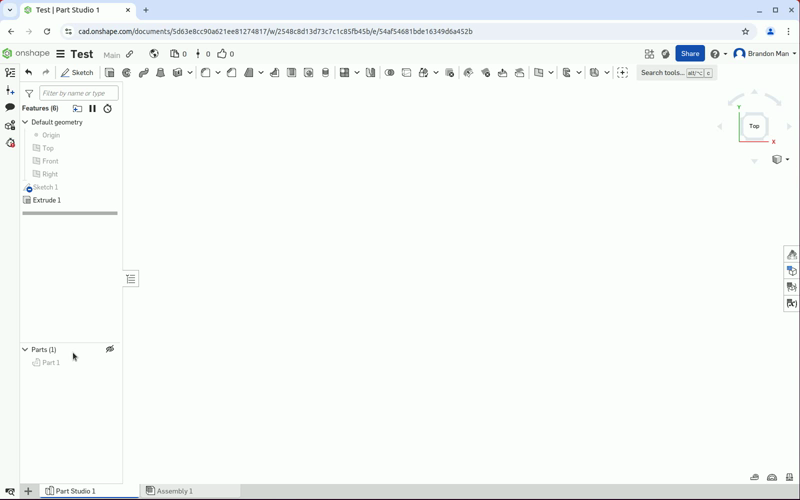
key(shift+y)
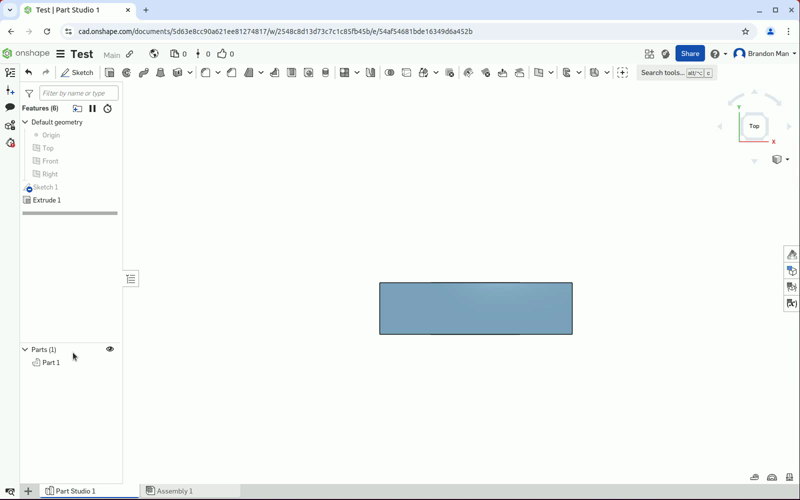
mouse_move(541, 75)
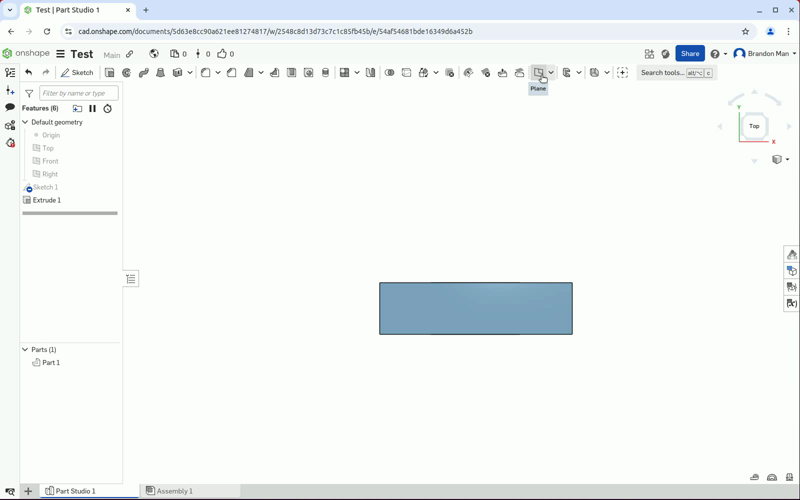
click(541, 75)
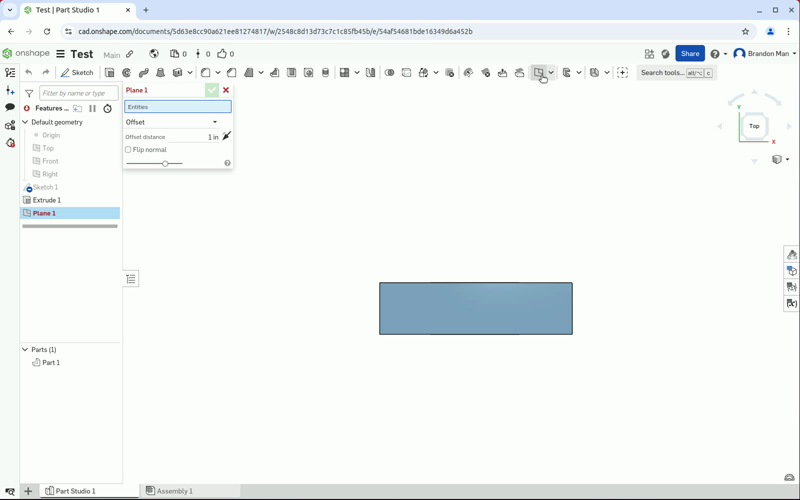
mouse_move(73, 150)
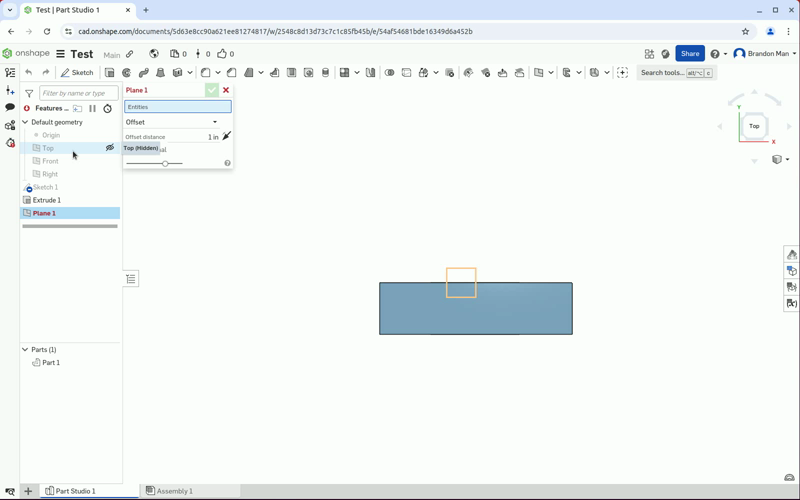
click(73, 150)
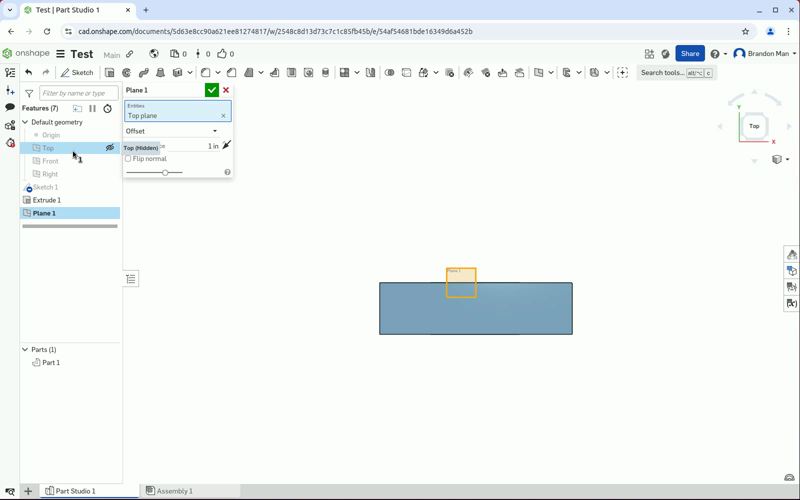
key(tab, 2)
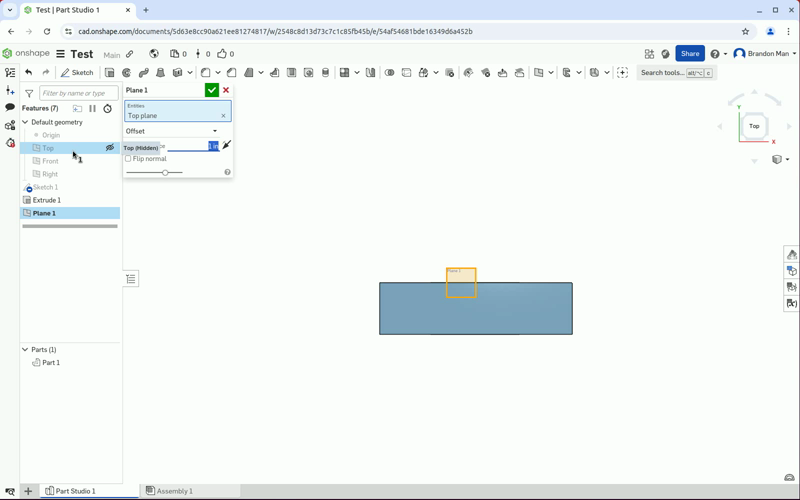
text(18.764)
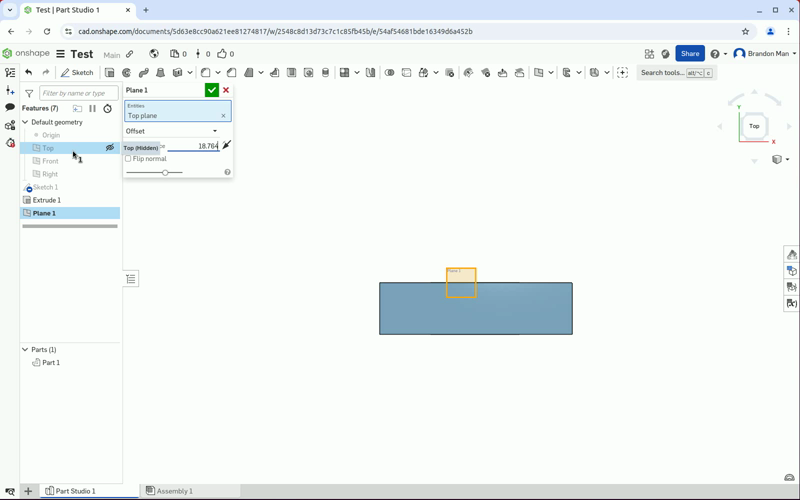
key(enter, 2)
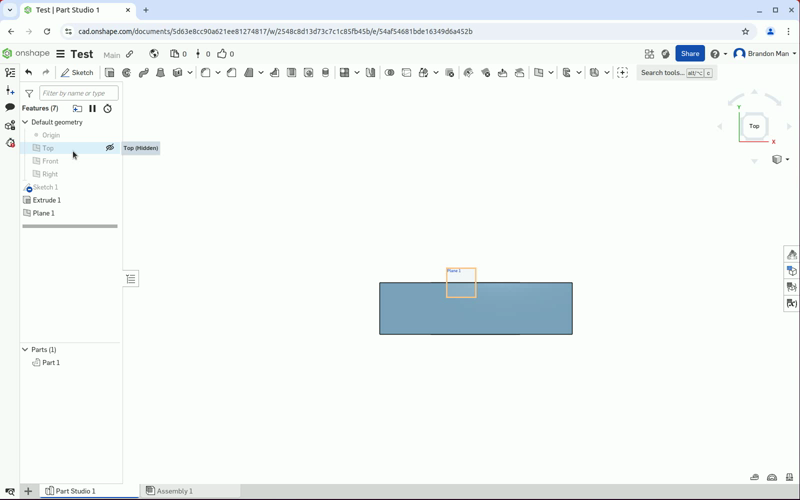
key(shift+s)
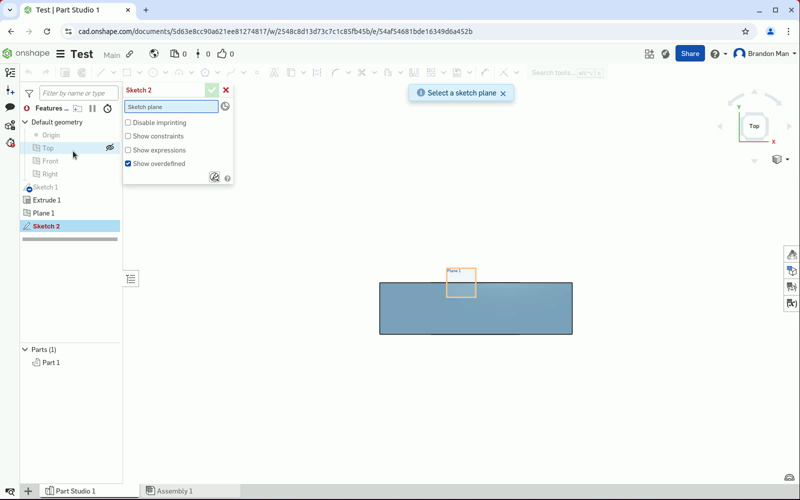
mouse_move(73, 215)
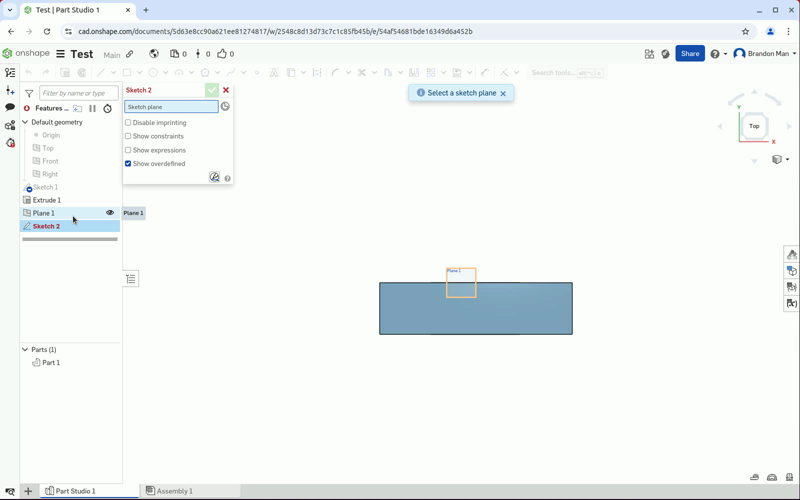
click(73, 215)
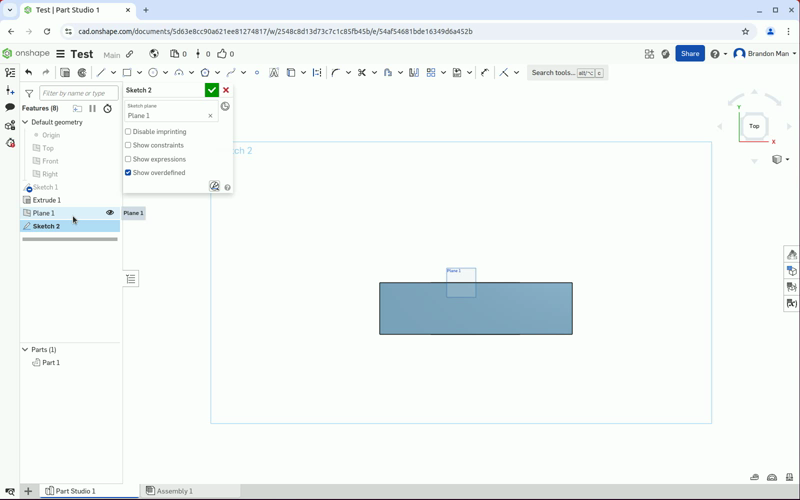
mouse_move(73, 352)
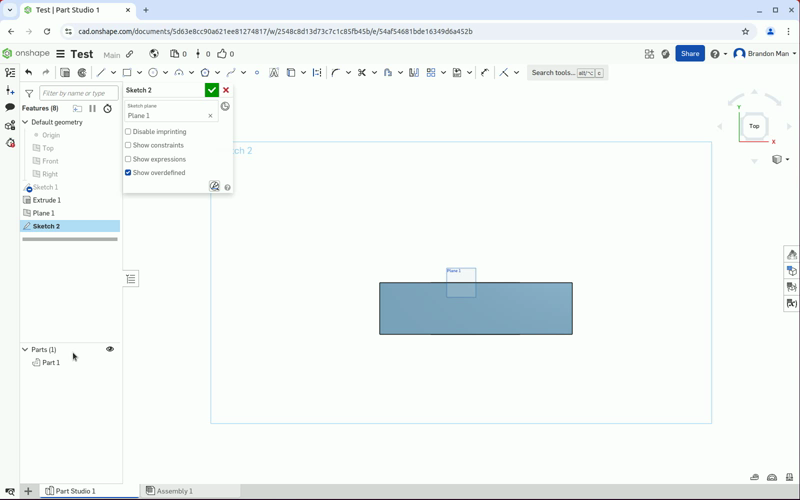
key(y)
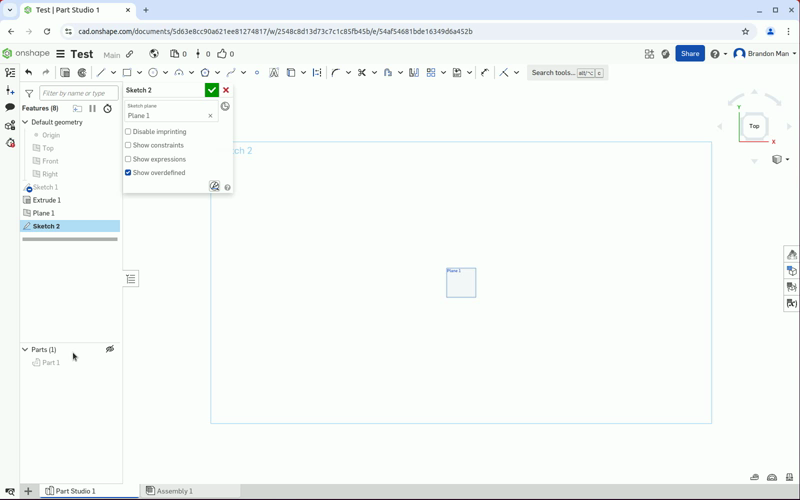
key(c)
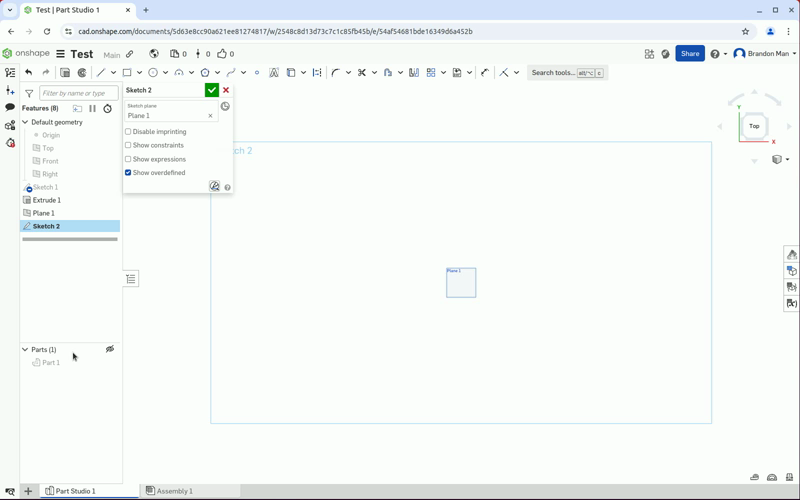
key_down(shift)
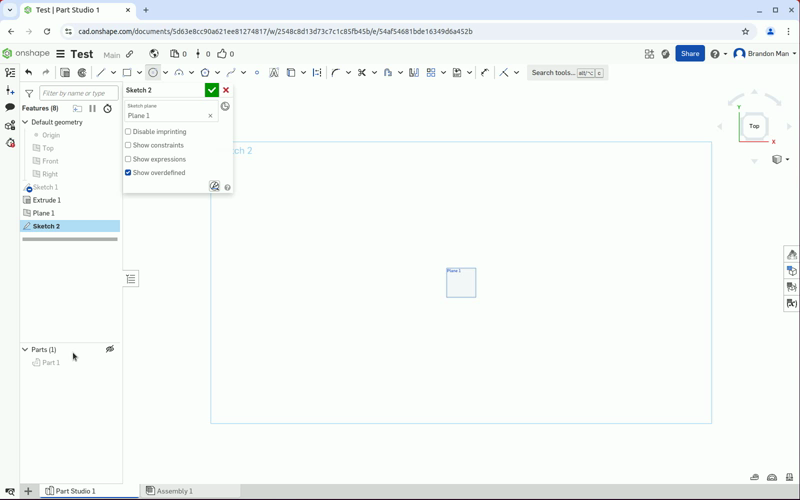
mouse_move(400, 308)
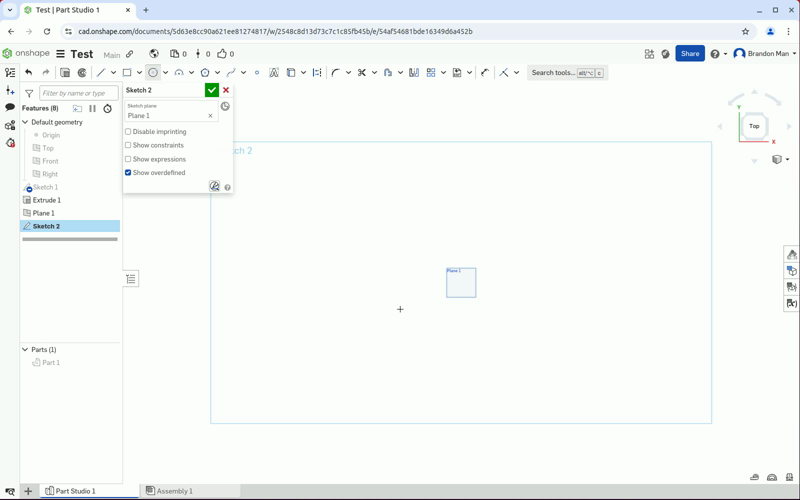
click(400, 308)
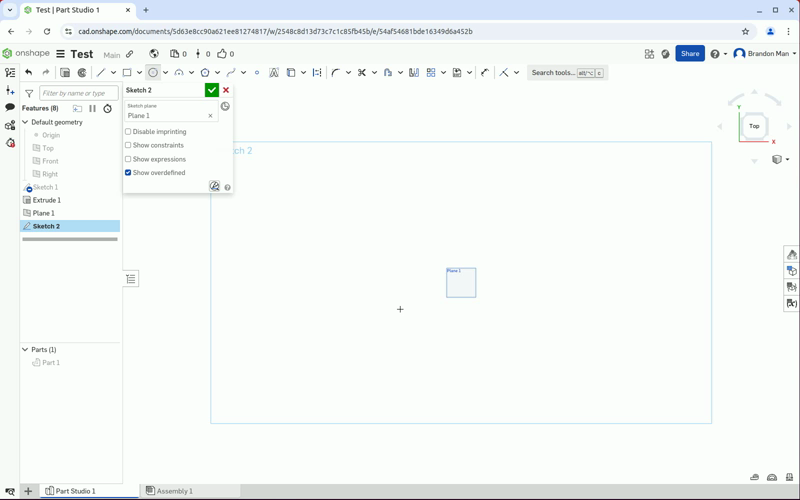
key_up(shift)
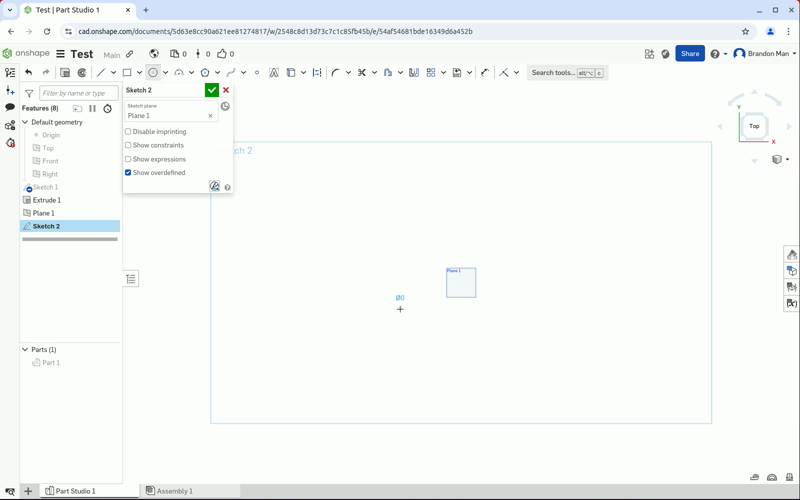
mouse_move(412, 308)
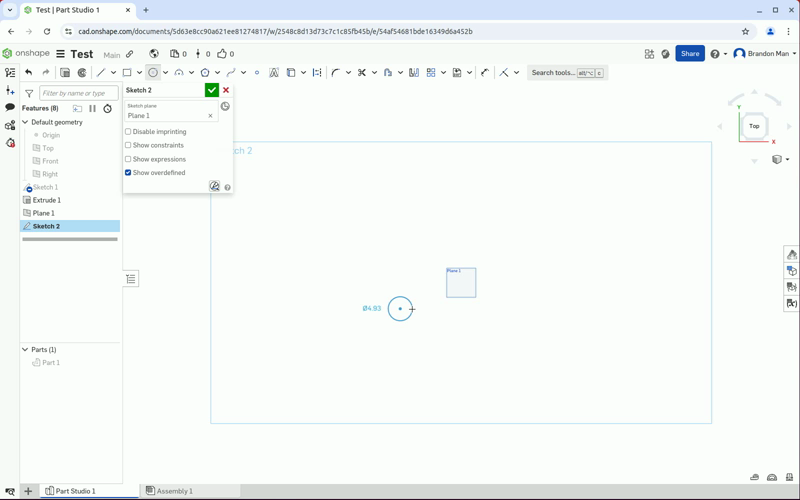
click(412, 308)
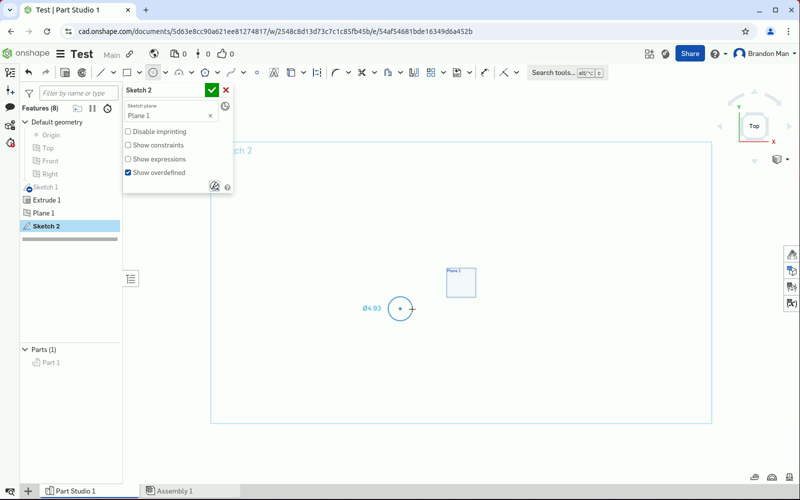
key(esc)
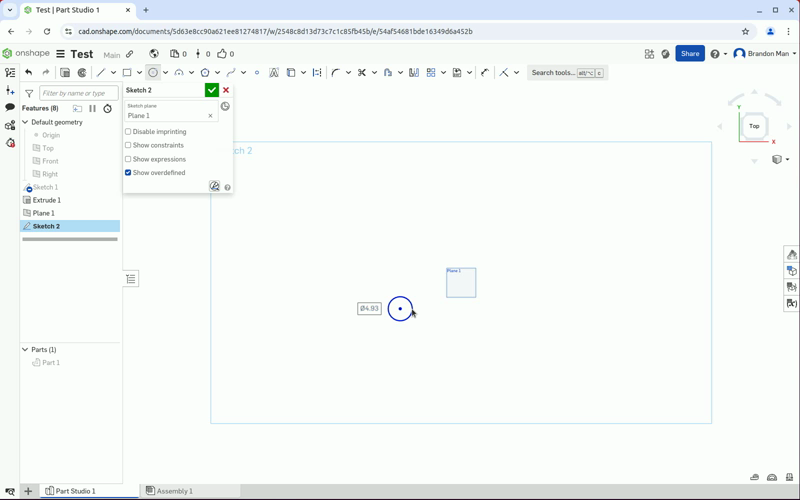
mouse_move(407, 315)
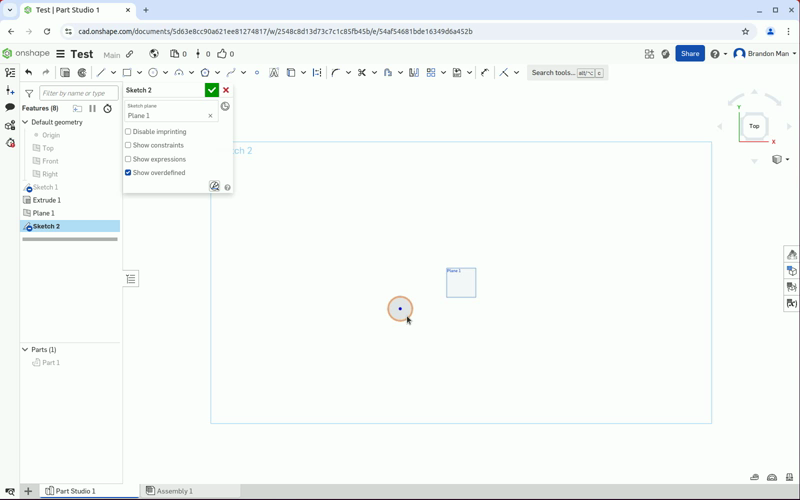
scroll(6)
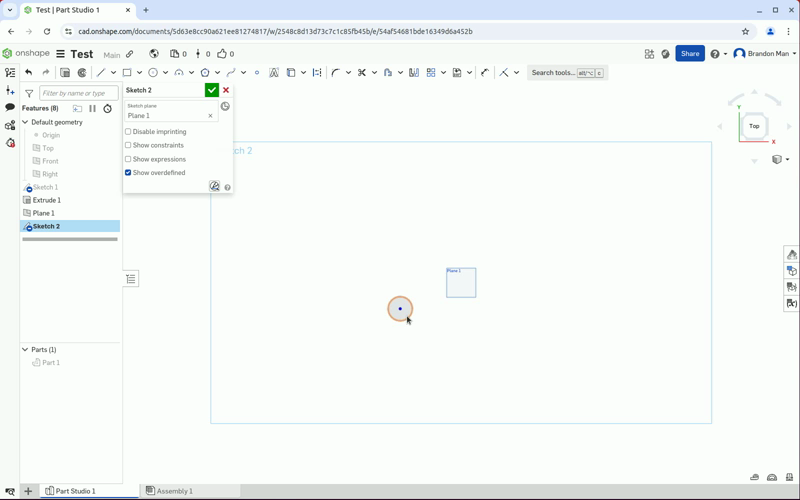
scroll(6)
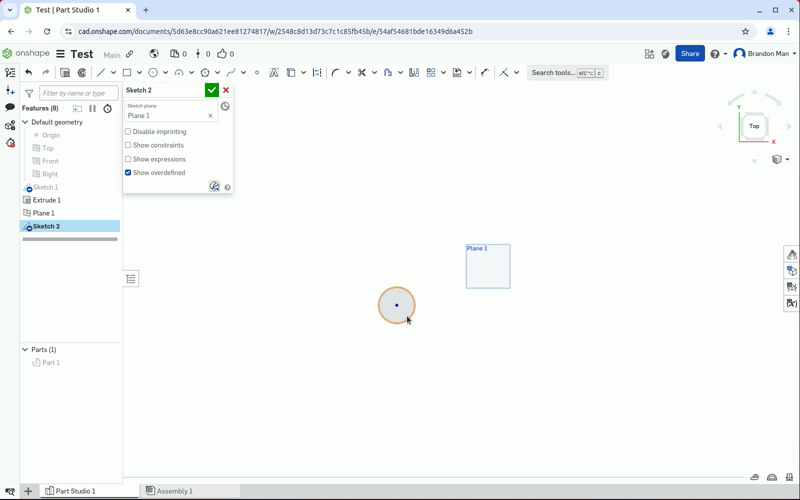
scroll(6)
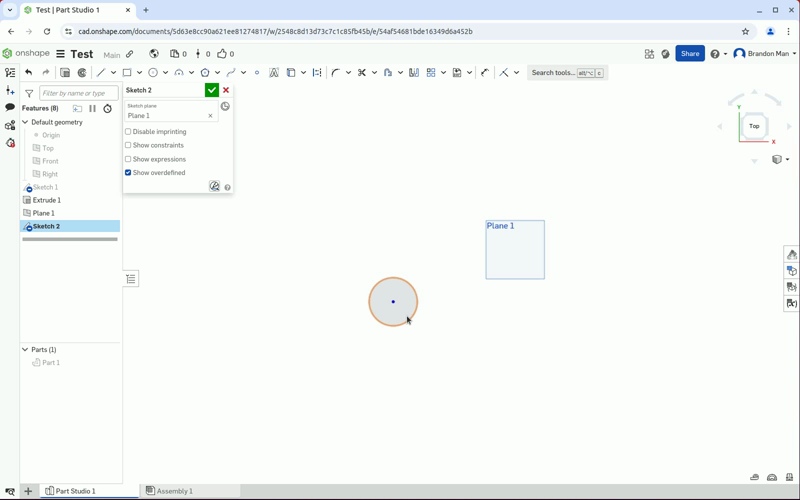
scroll(6)
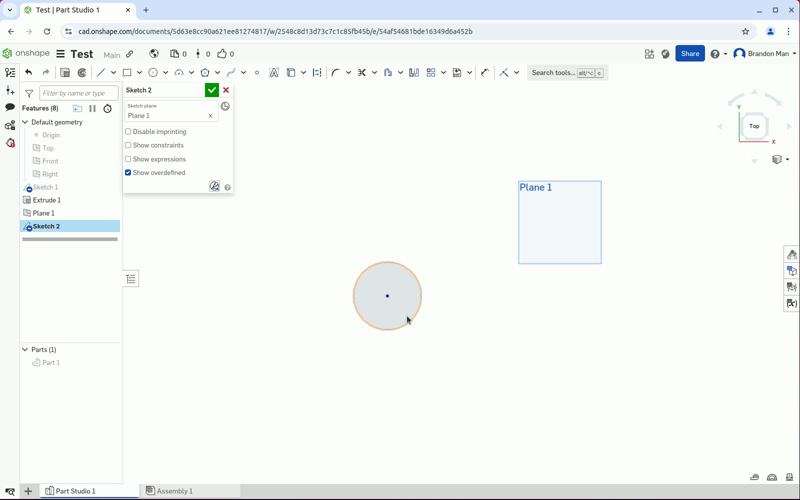
scroll(6)
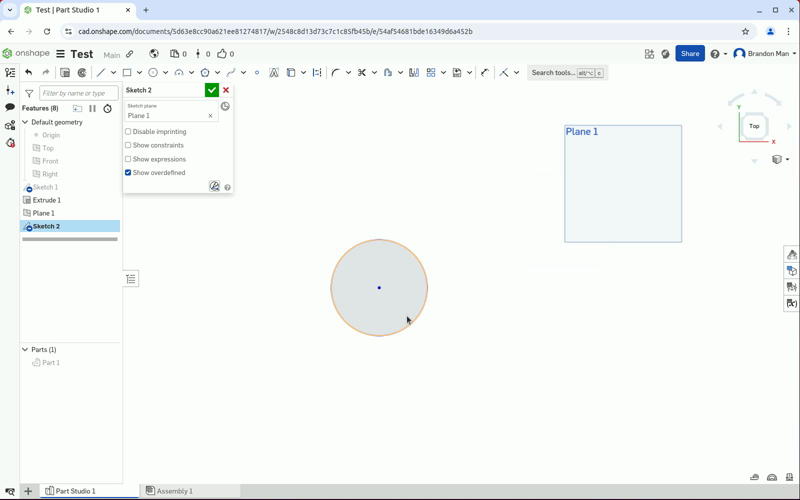
scroll(6)
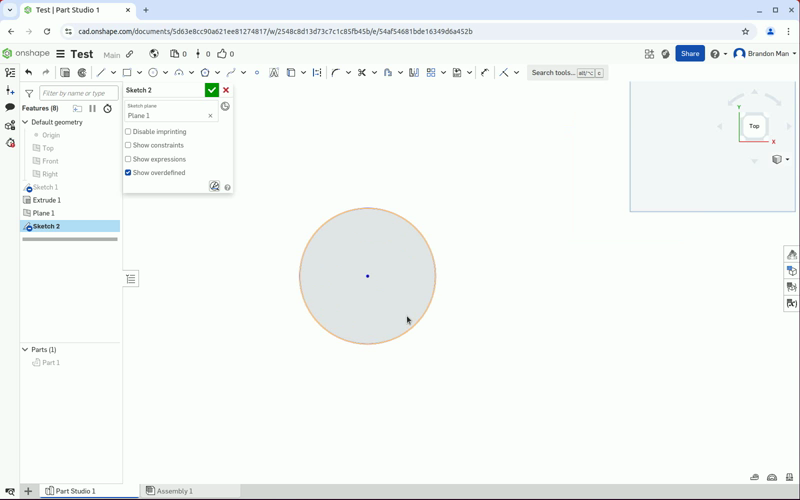
scroll(6)
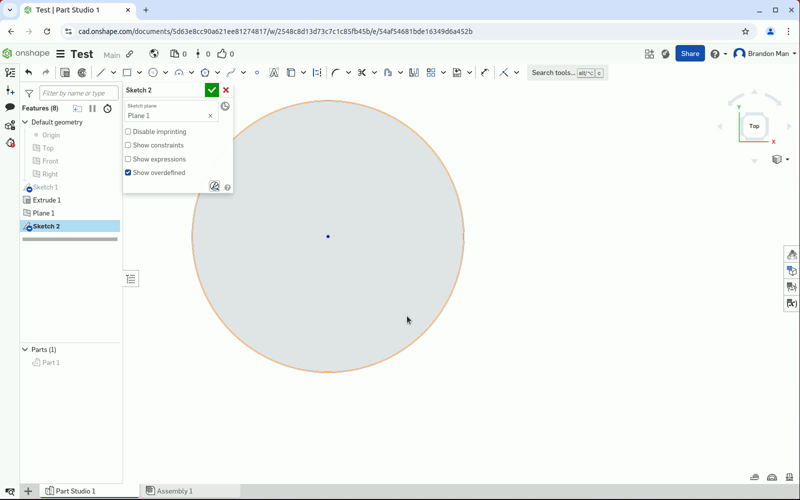
click(407, 315)
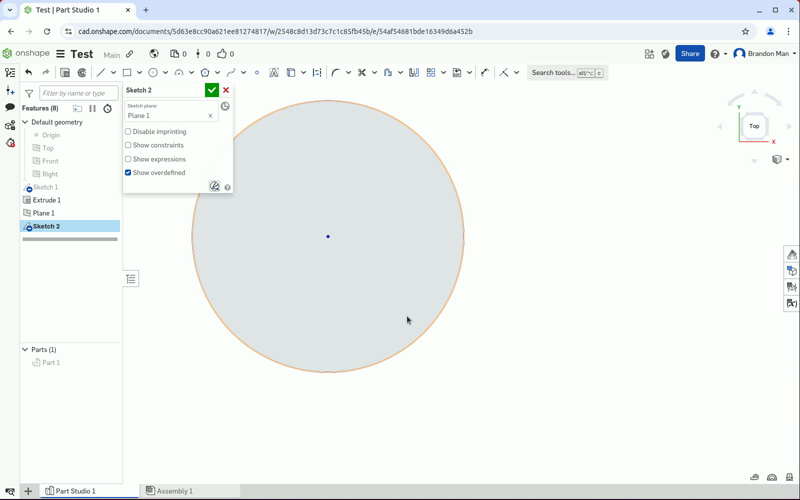
scroll(-6)
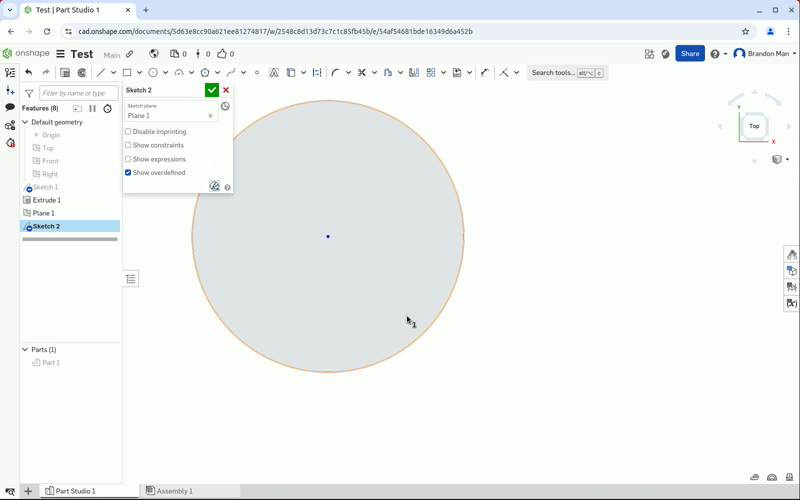
scroll(-6)
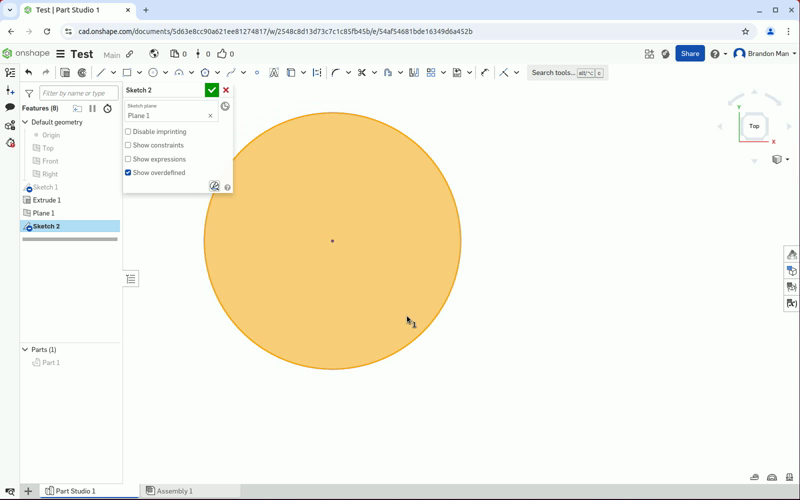
scroll(-6)
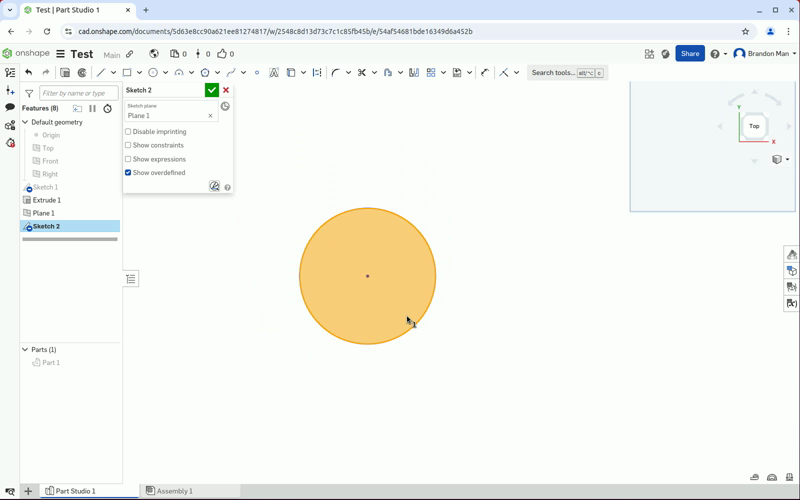
scroll(-6)
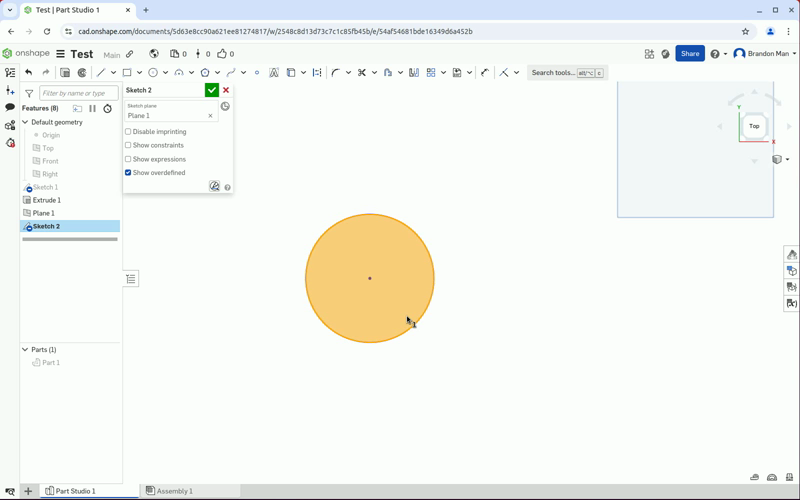
scroll(-6)
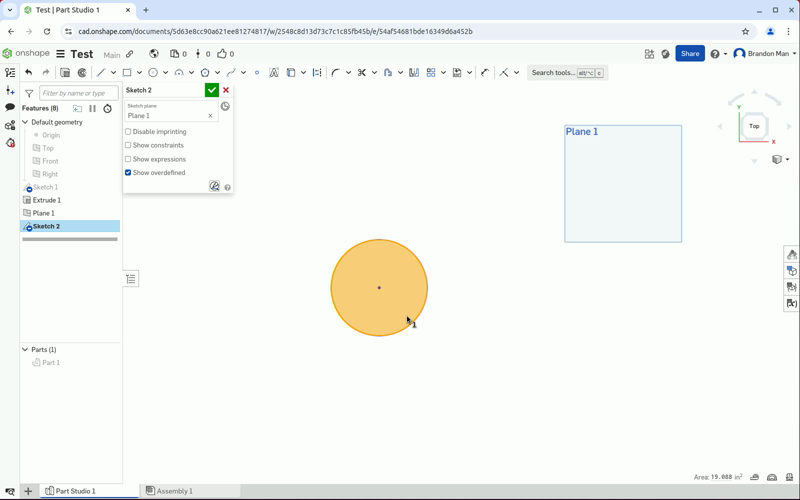
scroll(-6)
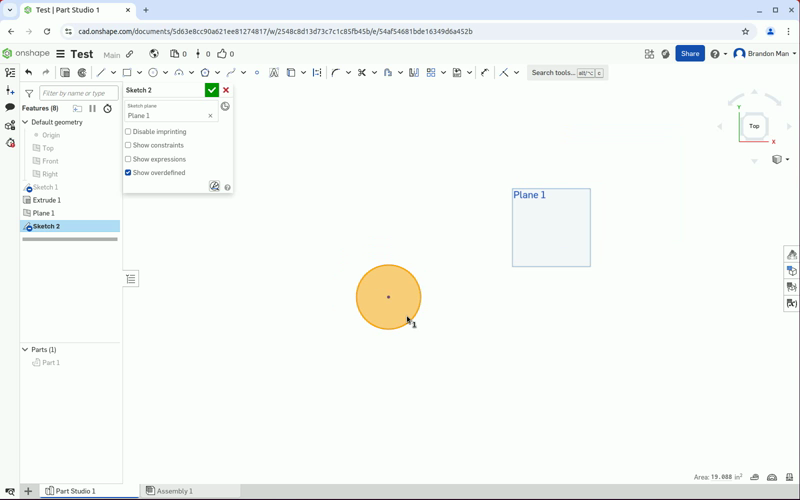
scroll(-6)
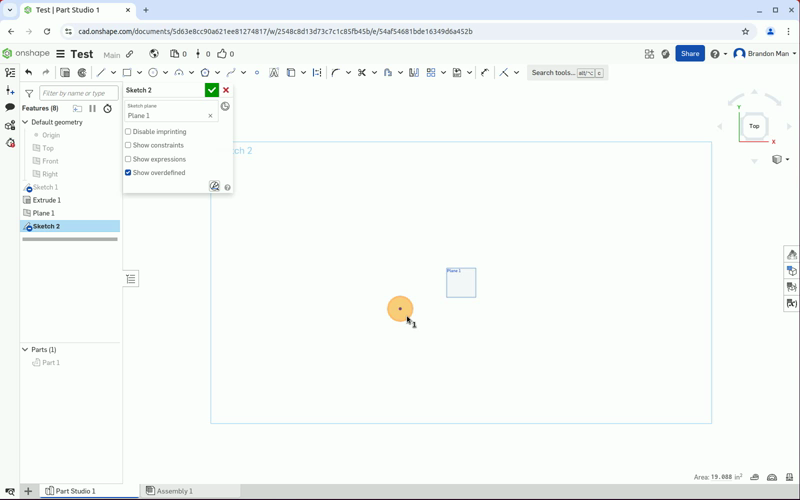
mouse_move(73, 352)
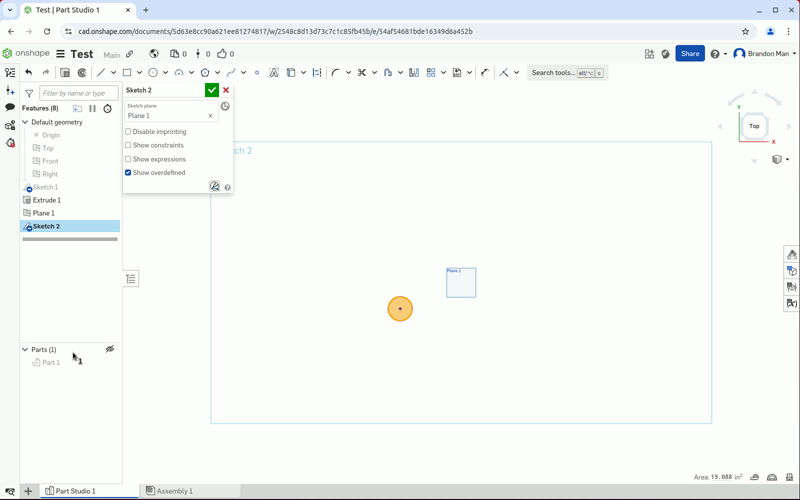
key(shift+y)
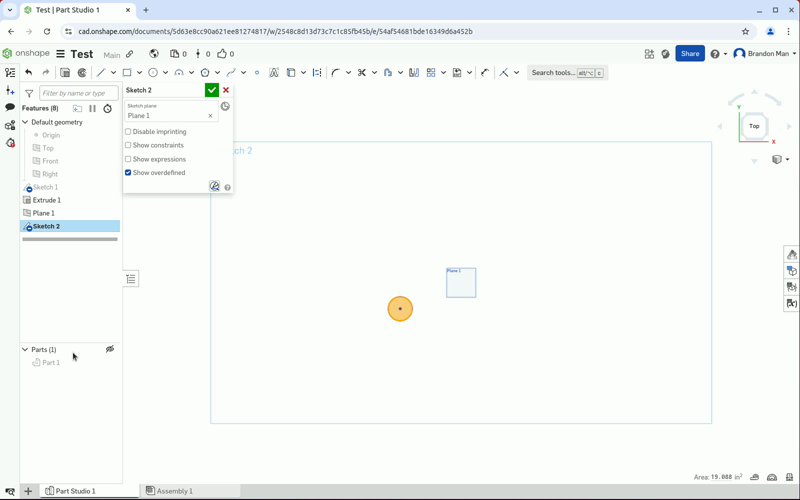
key(shift+e)
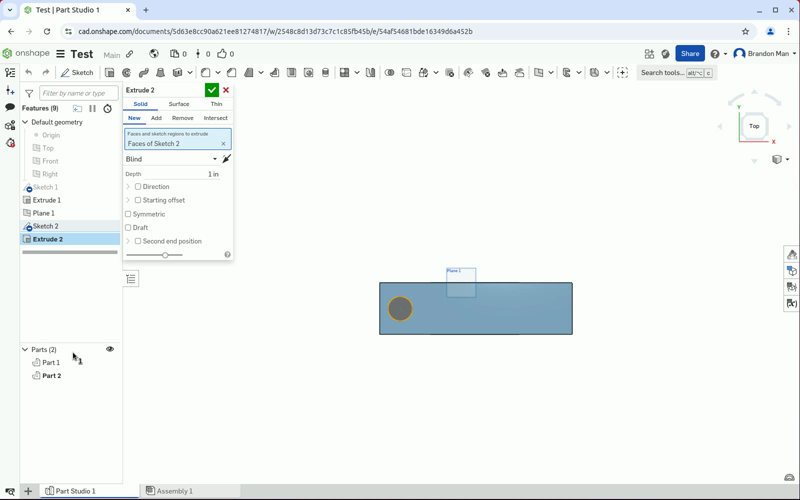
mouse_move(143, 106)
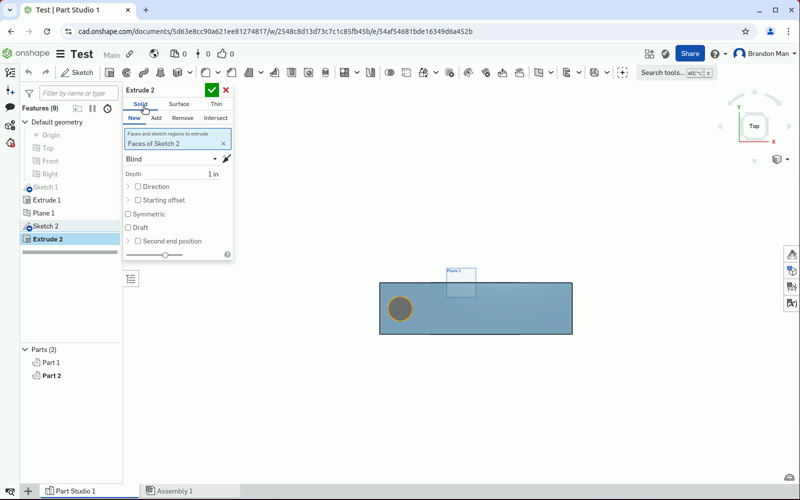
click(143, 106)
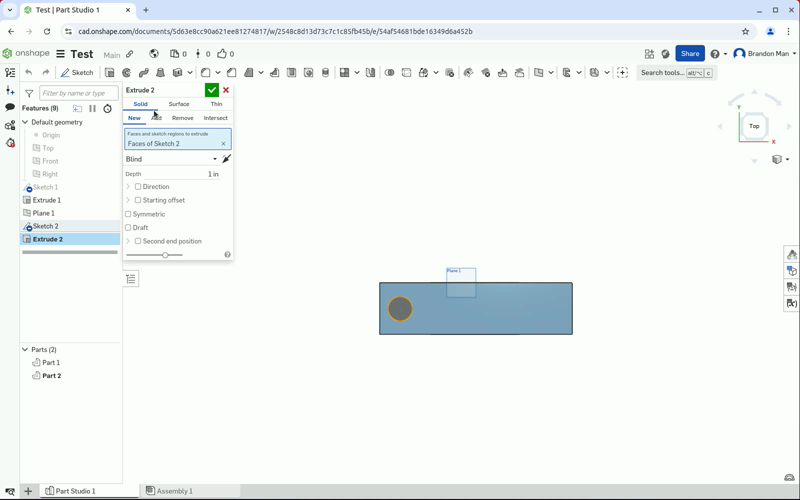
mouse_move(186, 120)
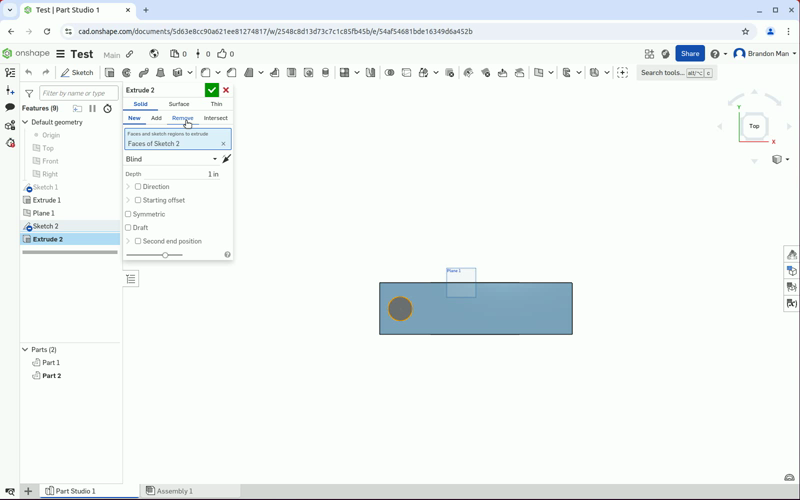
click(186, 120)
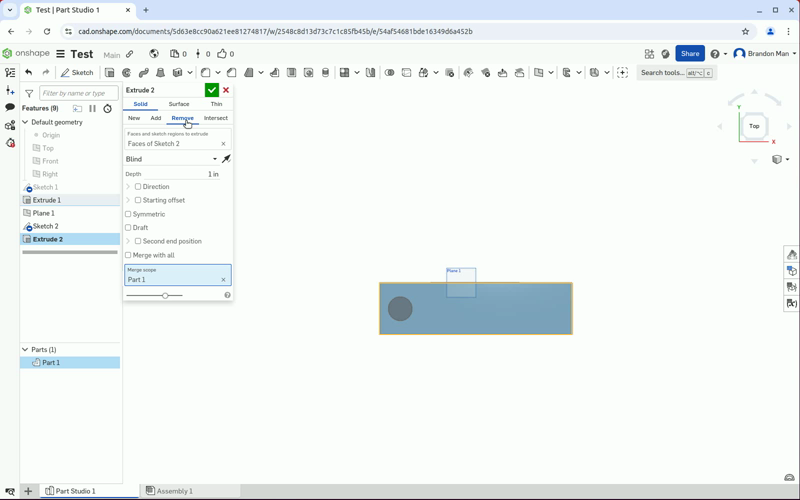
key(tab, 4)
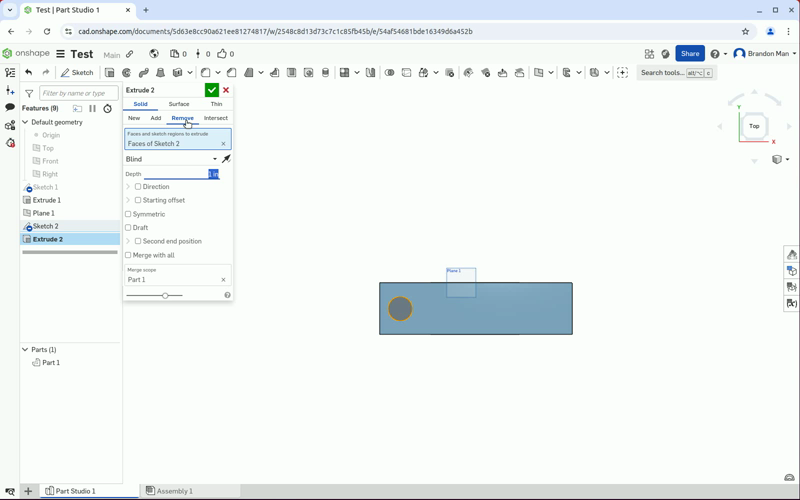
text(30.811)
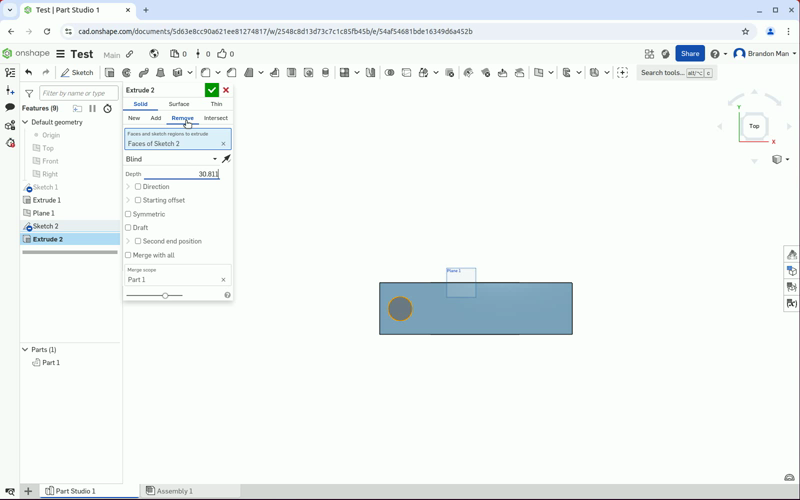
key(tab, 6)
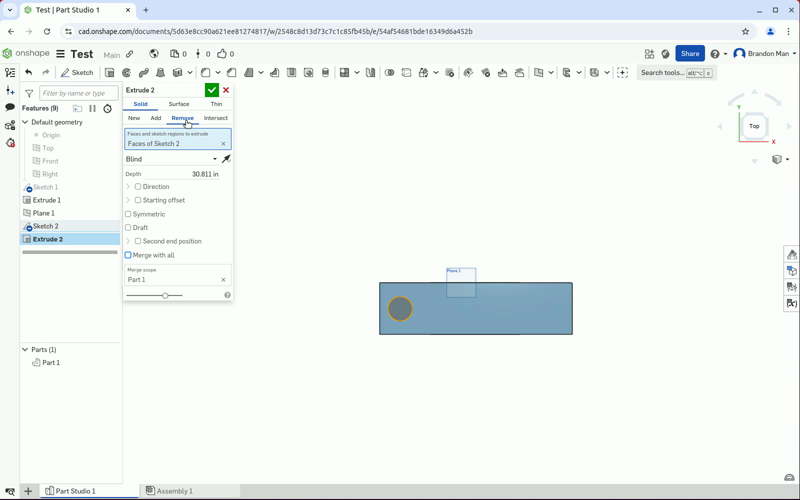
key(space)
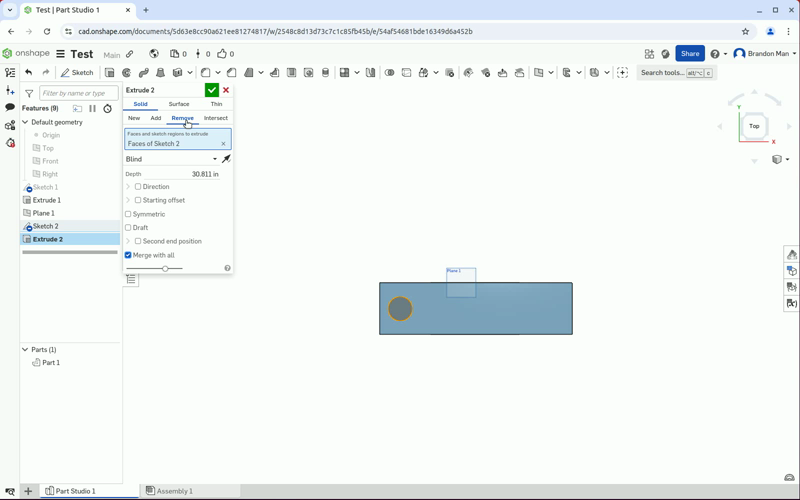
key(enter)
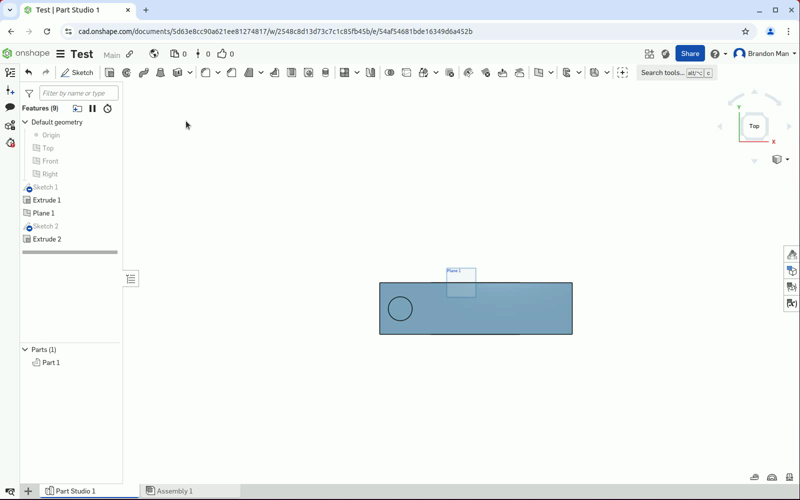
key(shift+h)
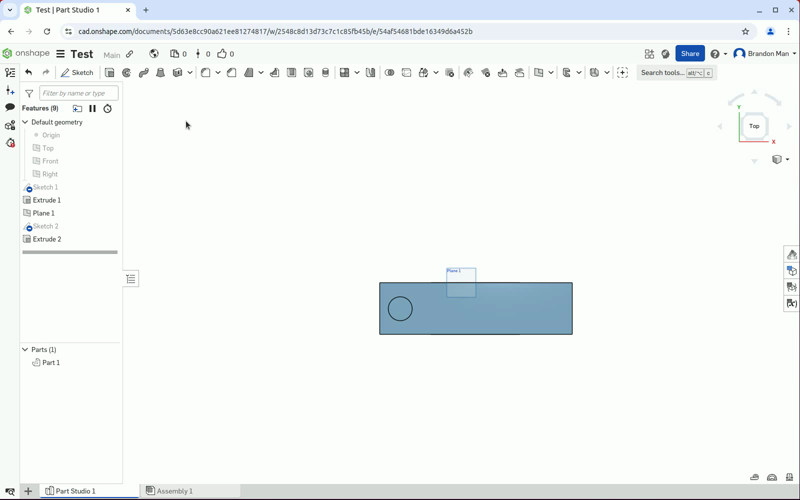
key(shift+h)
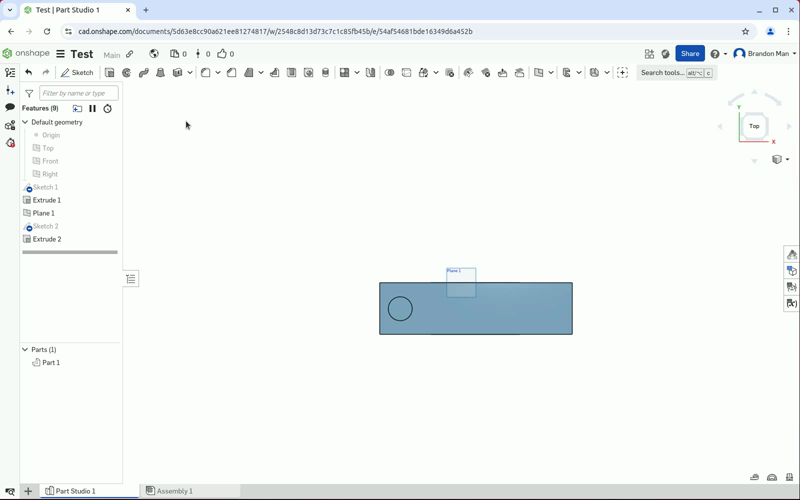
mouse_move(73, 189)
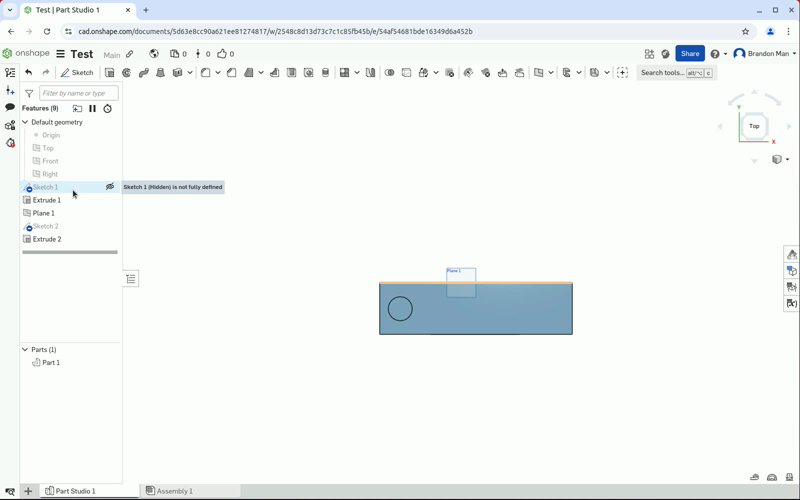
click(73, 189)
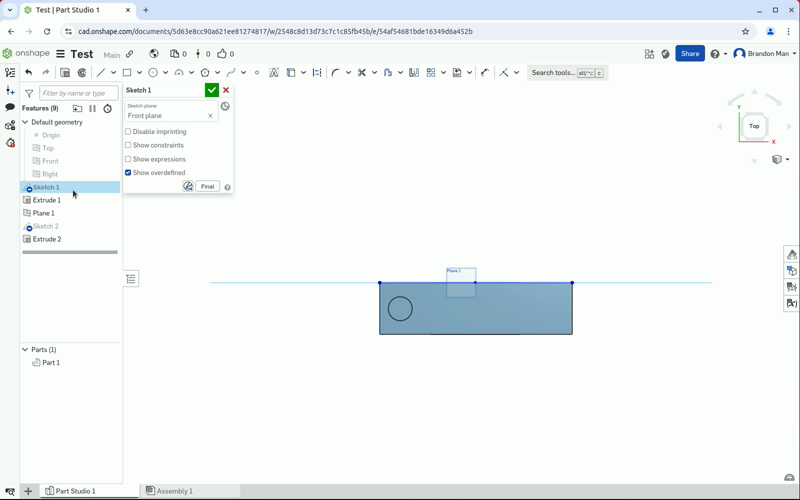
mouse_move(229, 92)
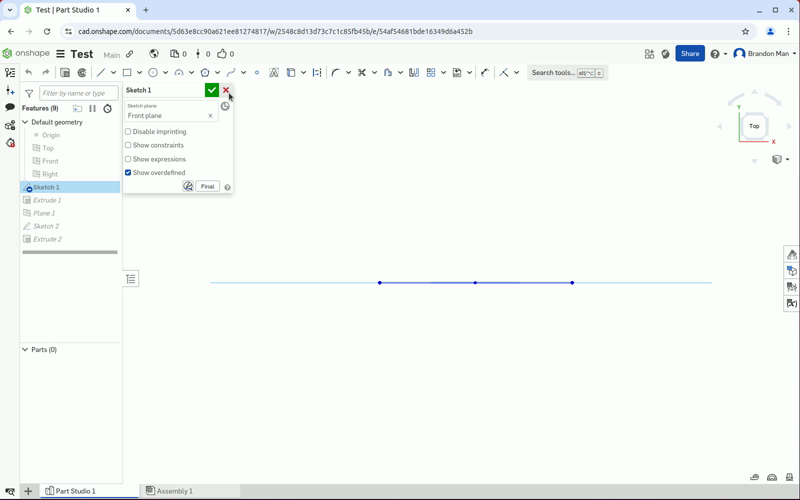
click(229, 92)
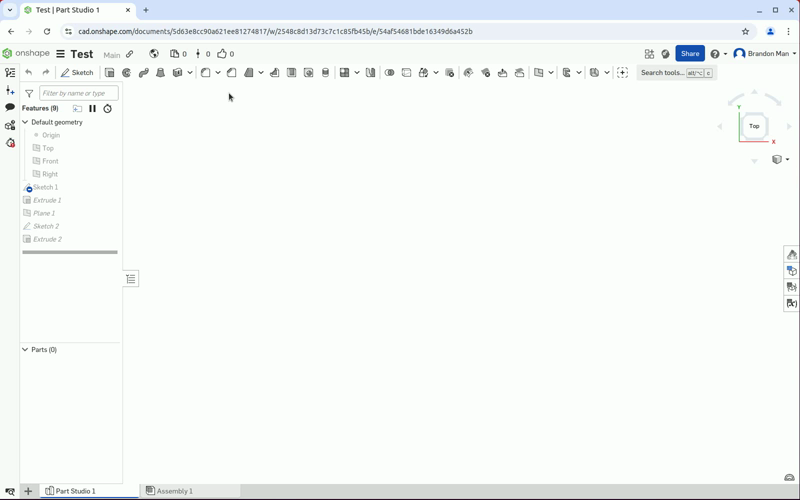
key(shift+s)
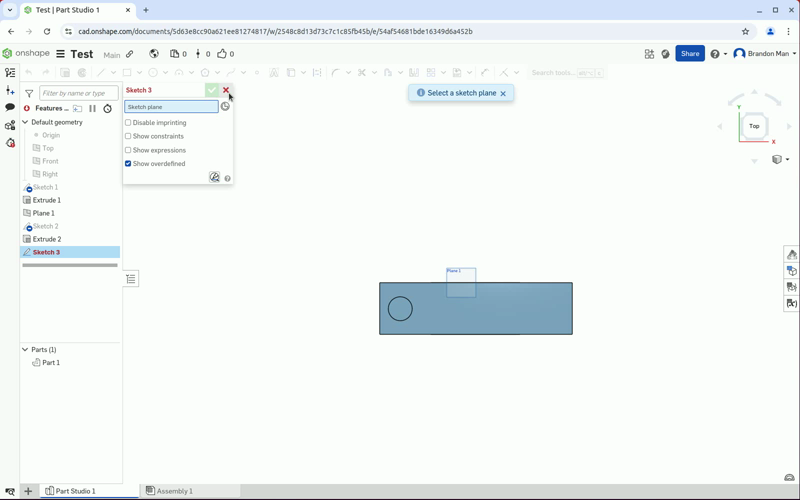
mouse_move(73, 215)
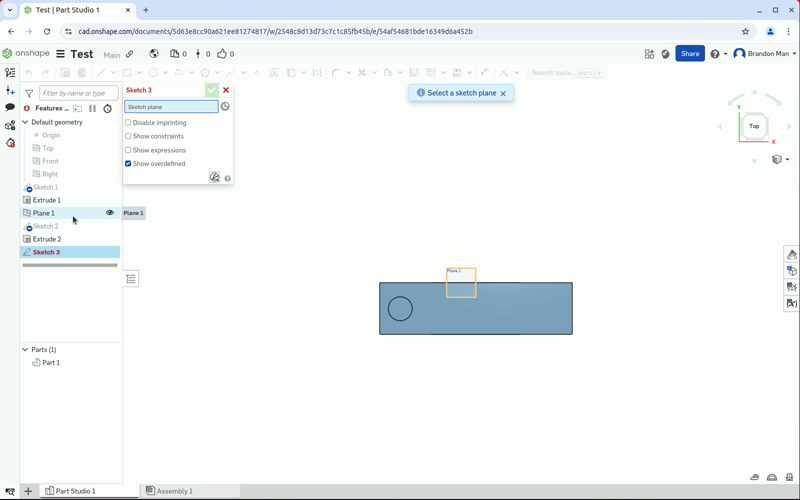
click(73, 215)
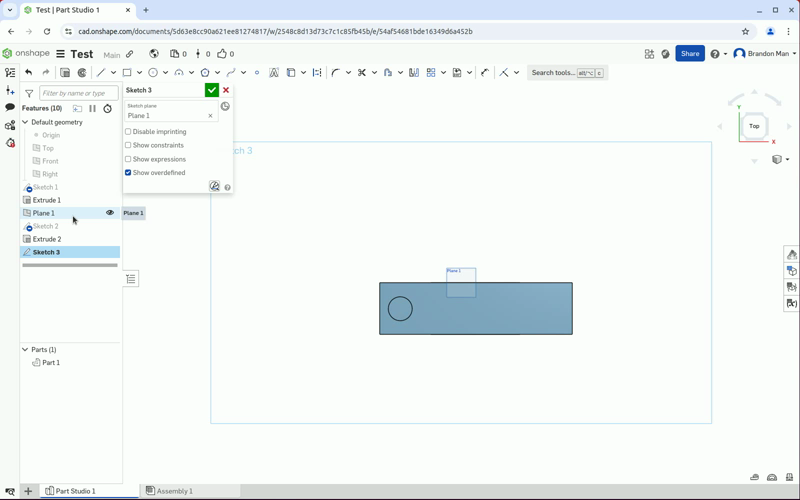
mouse_move(73, 352)
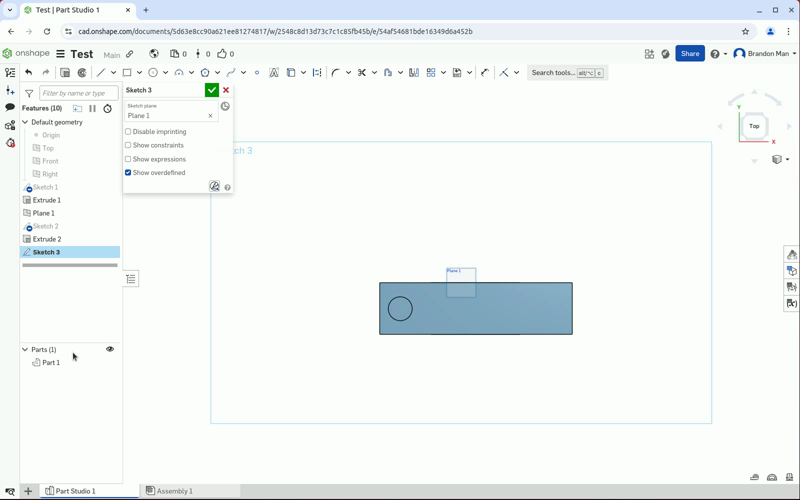
key(y)
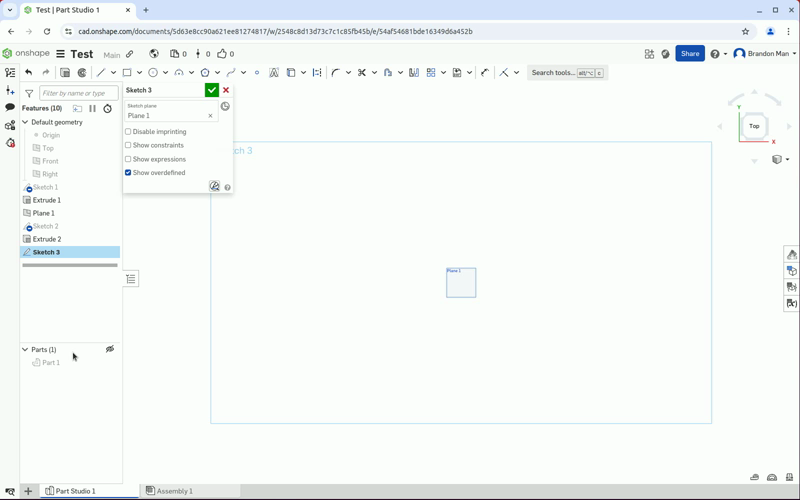
key(c)
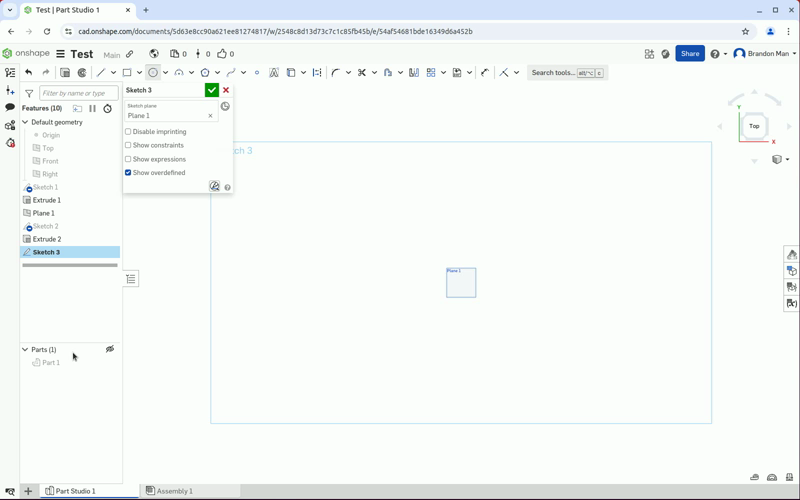
key_down(shift)
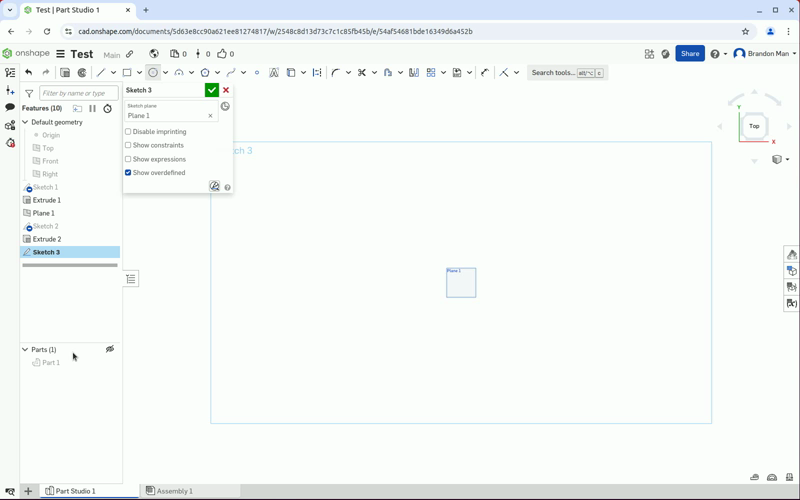
mouse_move(554, 308)
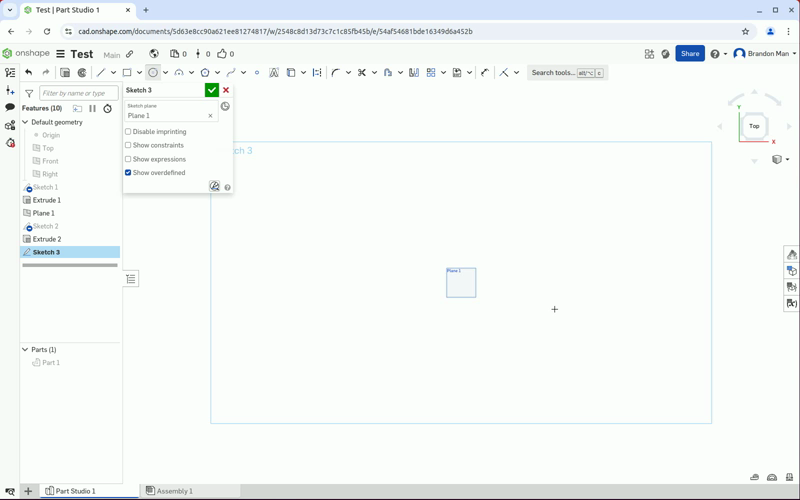
click(554, 308)
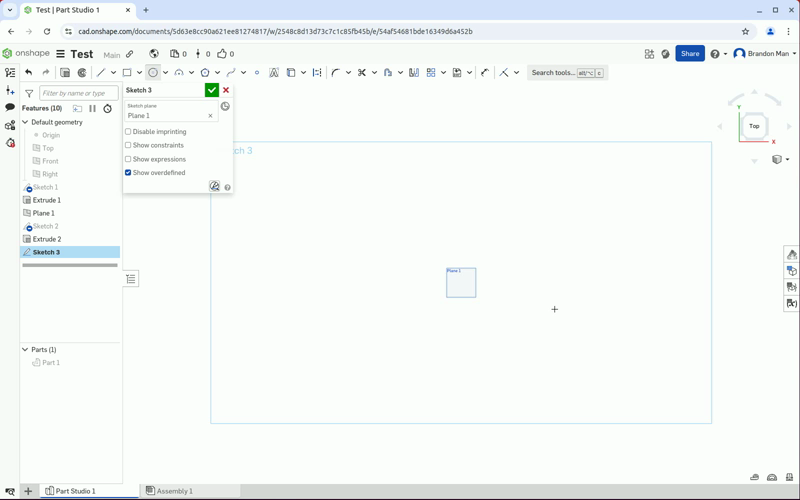
key_up(shift)
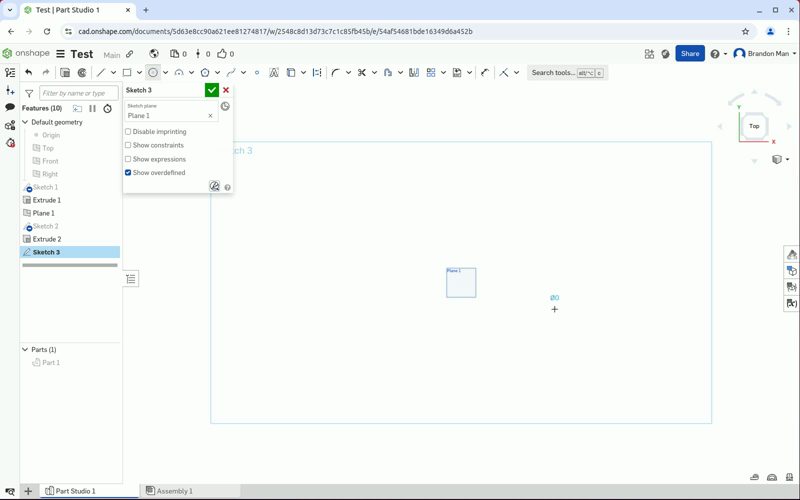
mouse_move(565, 308)
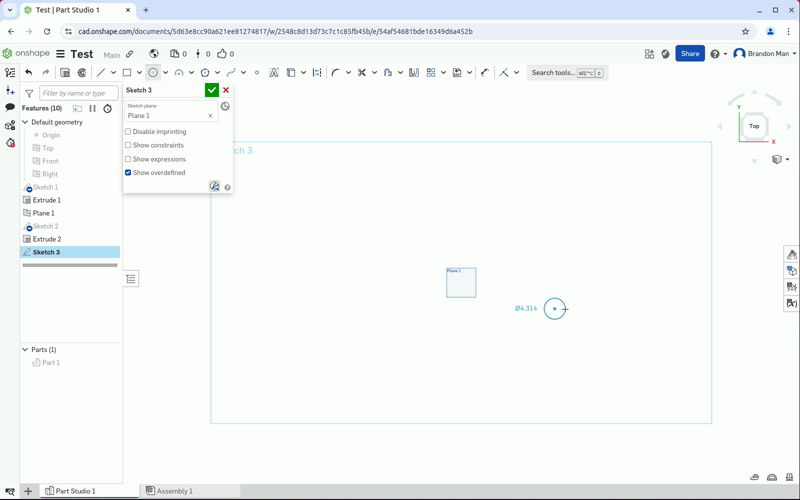
click(565, 308)
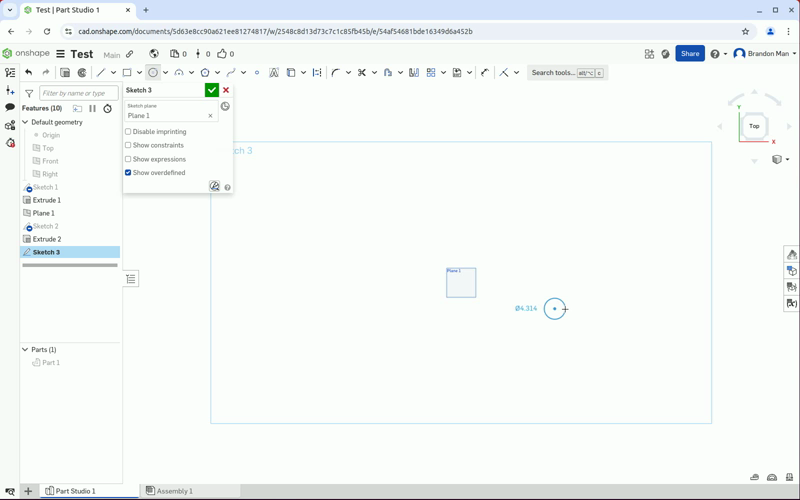
key(esc)
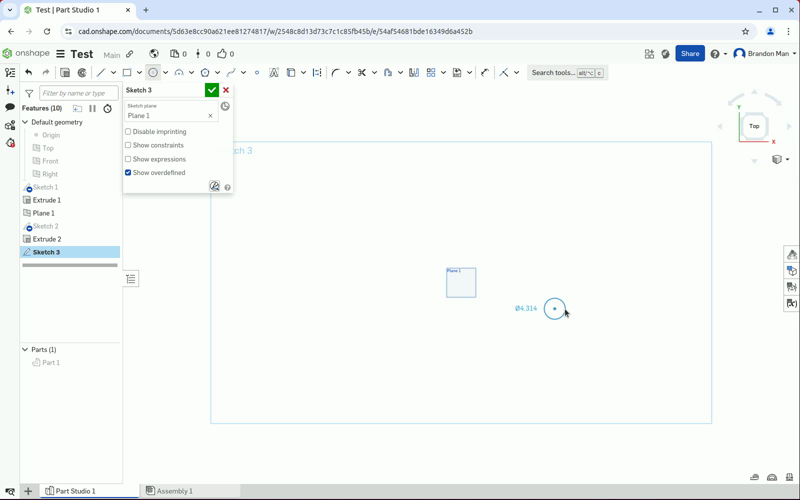
mouse_move(552, 301)
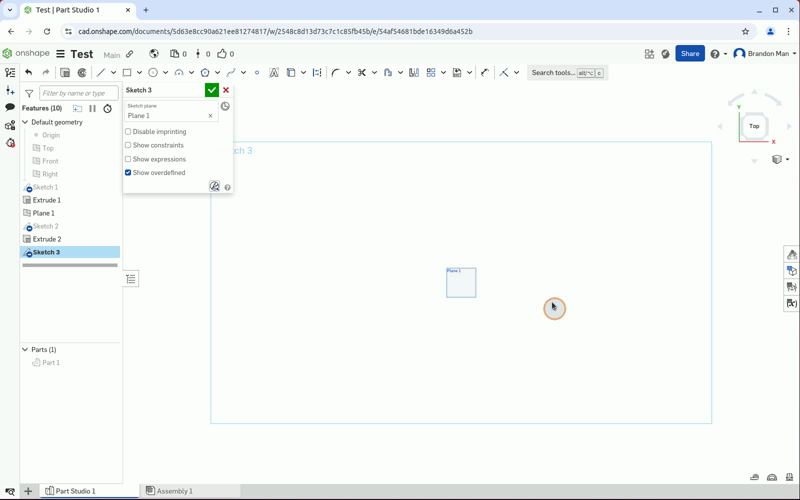
scroll(6)
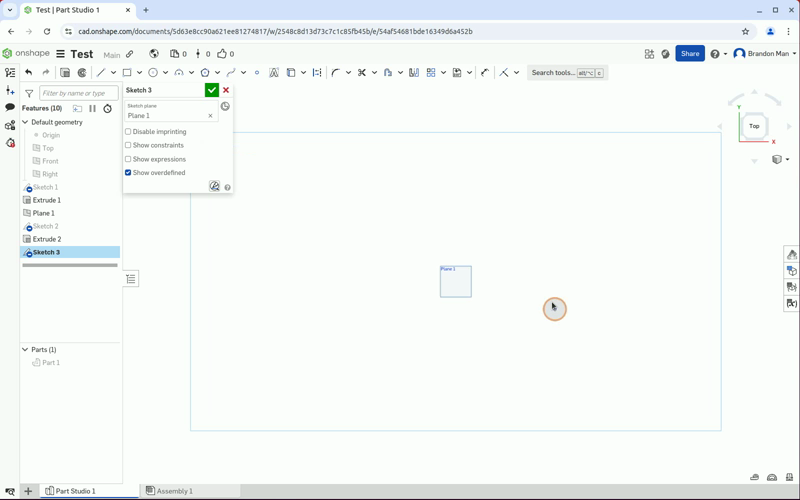
scroll(6)
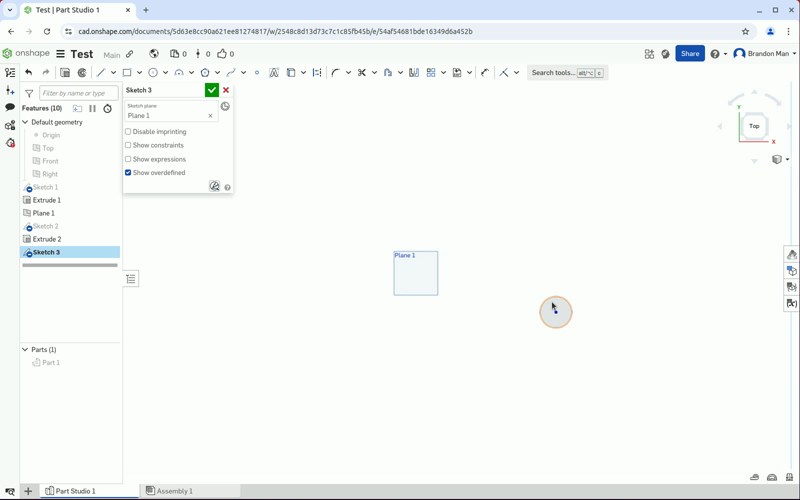
scroll(6)
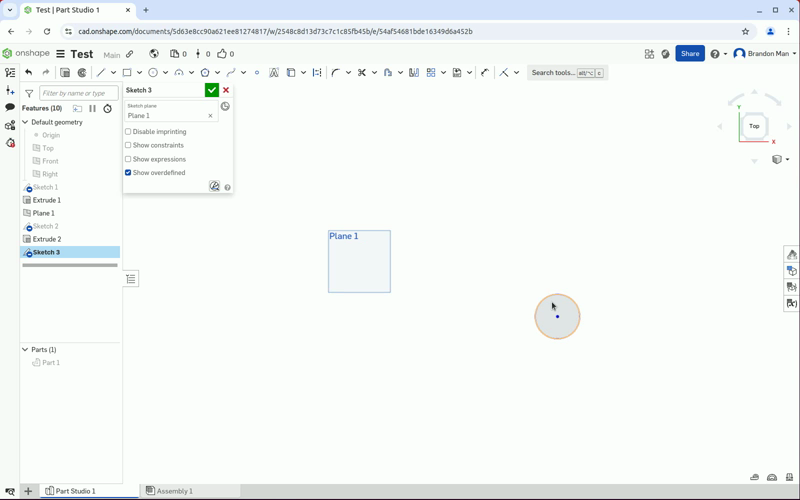
scroll(6)
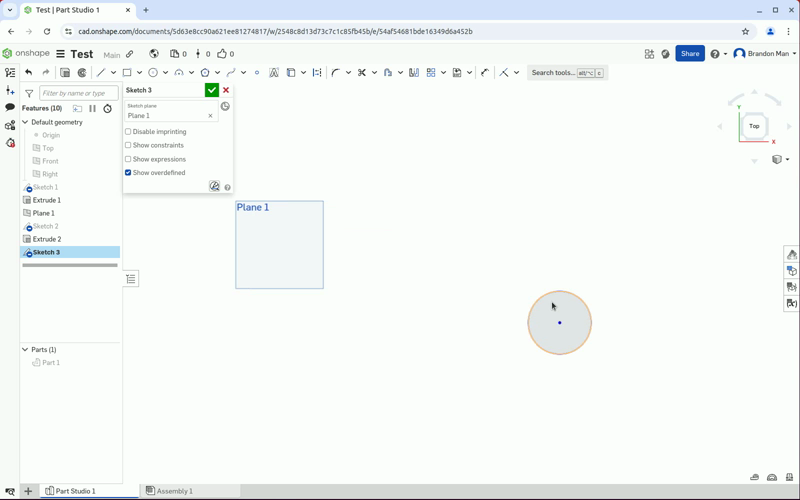
scroll(6)
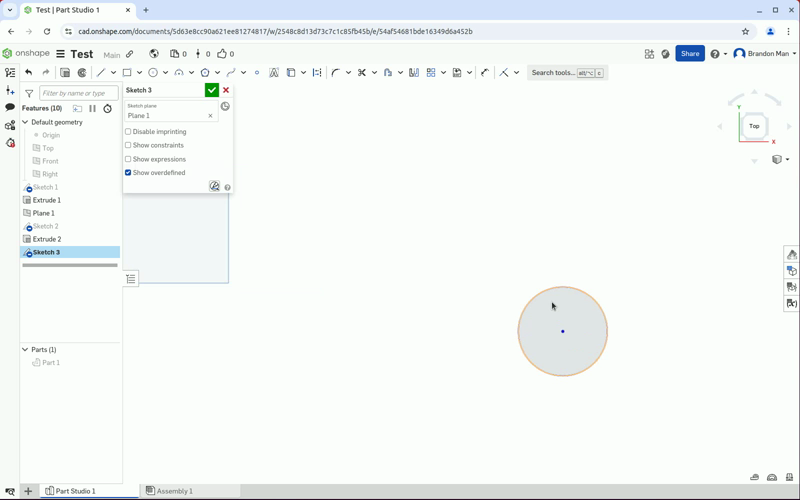
scroll(6)
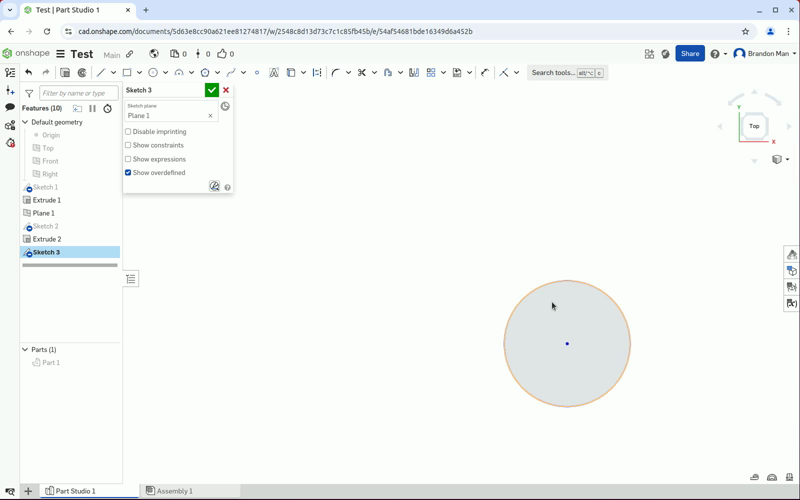
scroll(6)
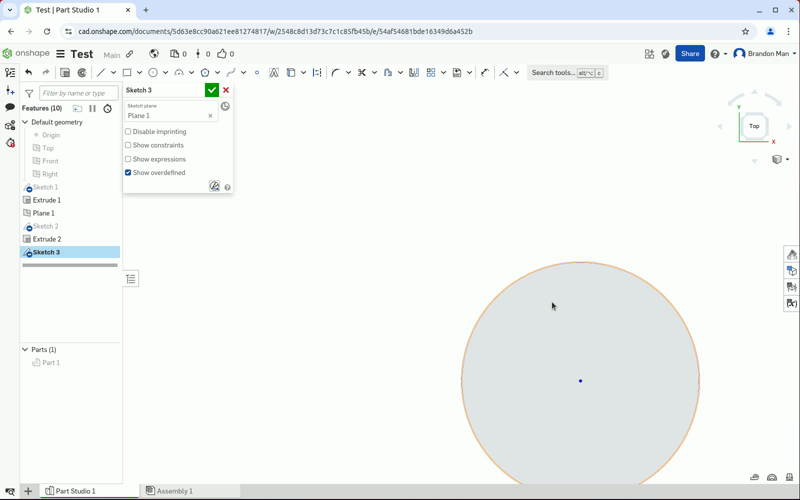
click(552, 301)
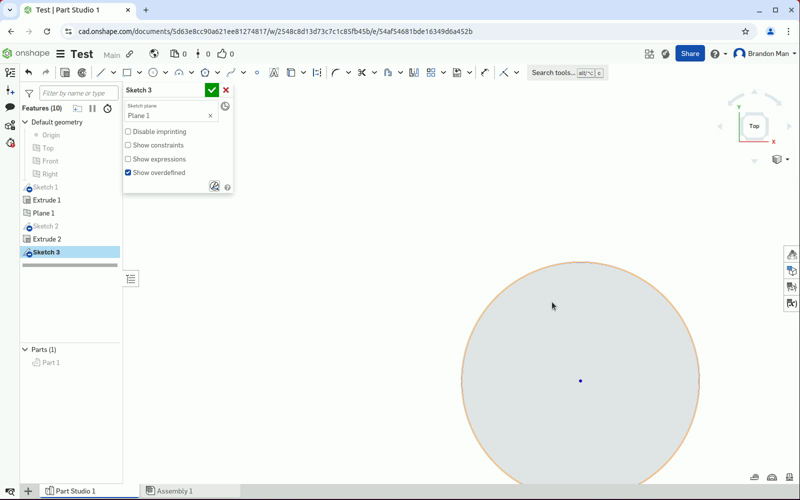
scroll(-6)
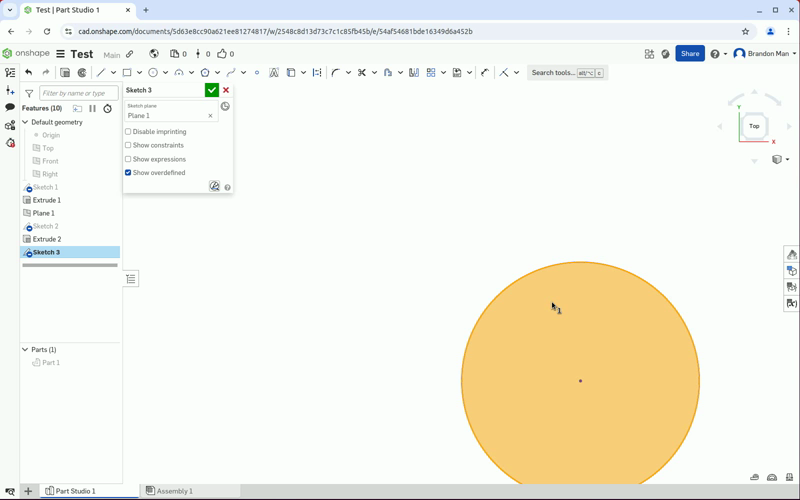
scroll(-6)
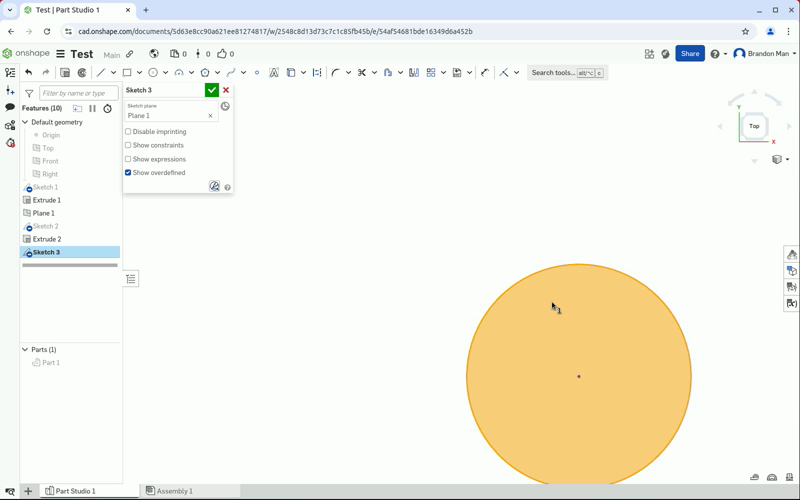
scroll(-6)
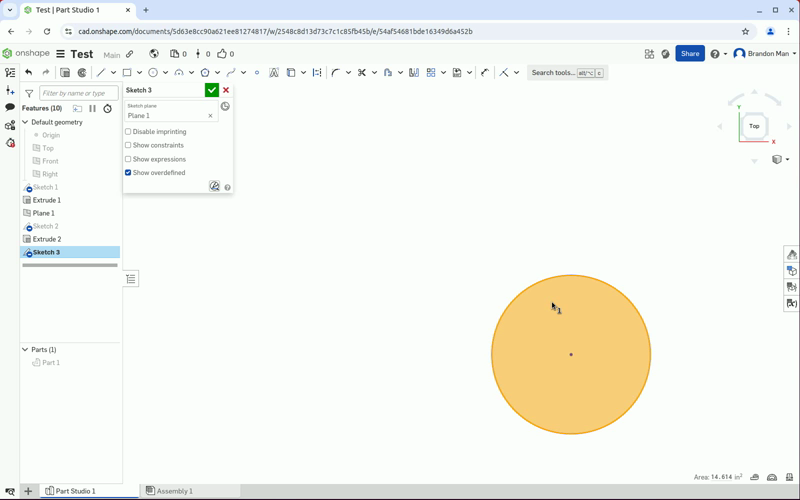
scroll(-6)
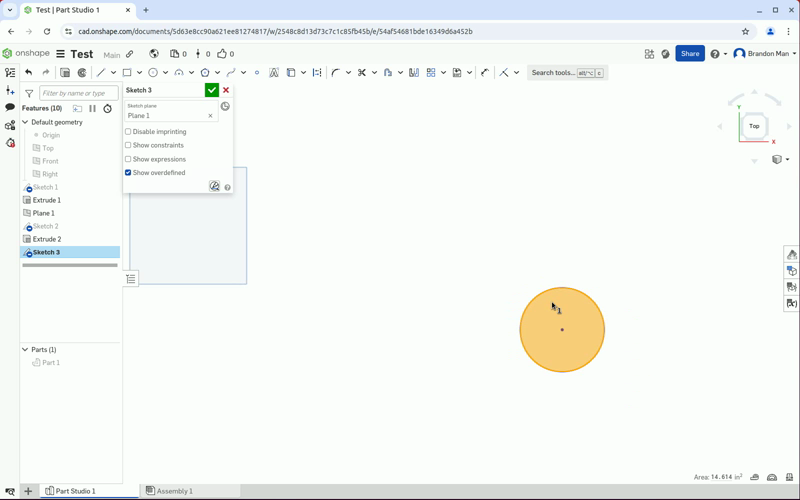
scroll(-6)
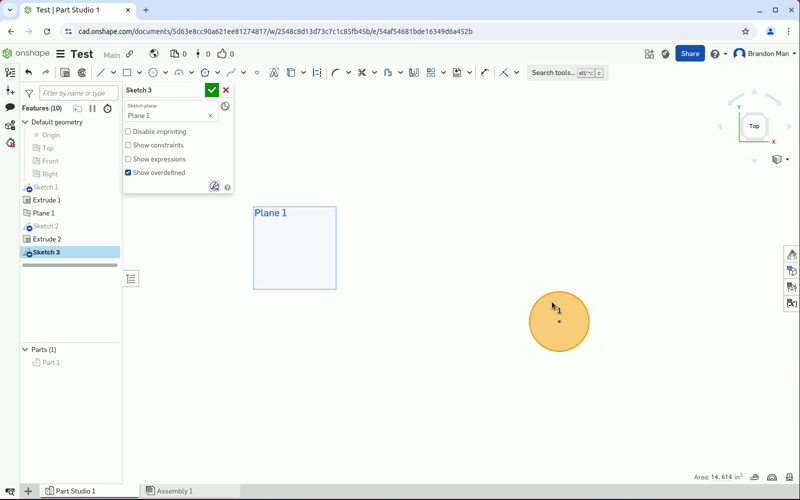
scroll(-6)
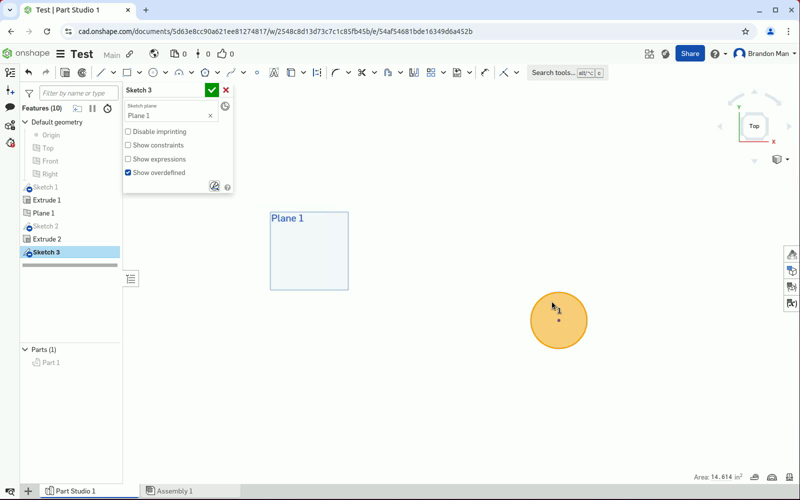
scroll(-6)
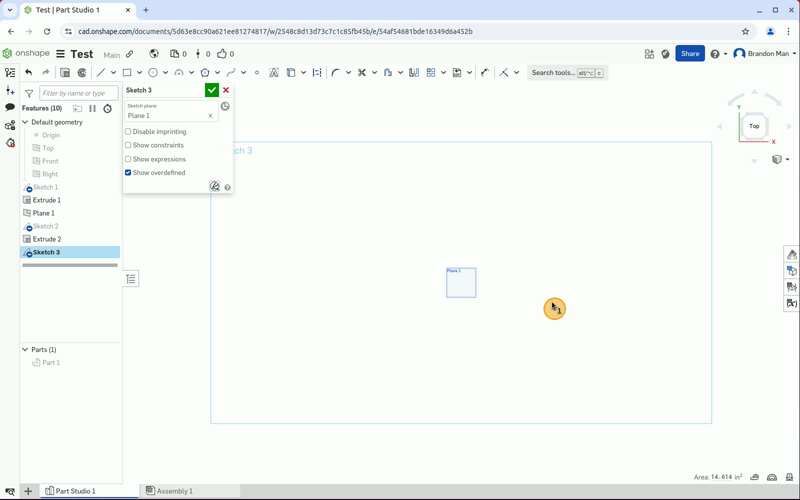
mouse_move(73, 352)
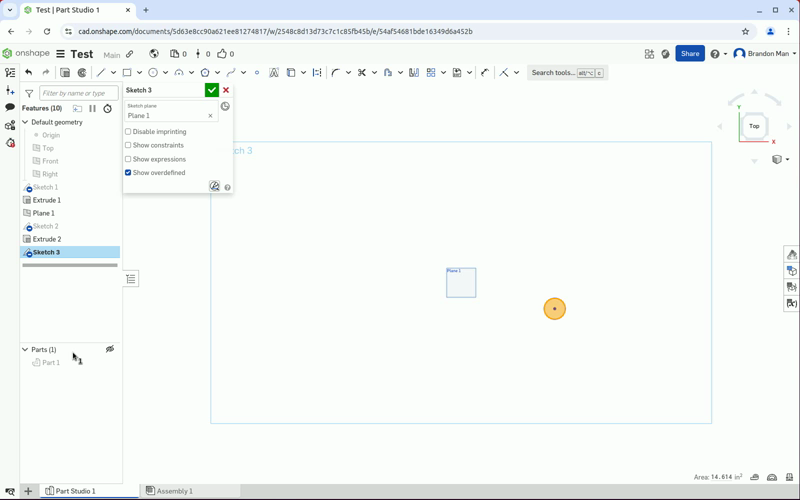
key(shift+y)
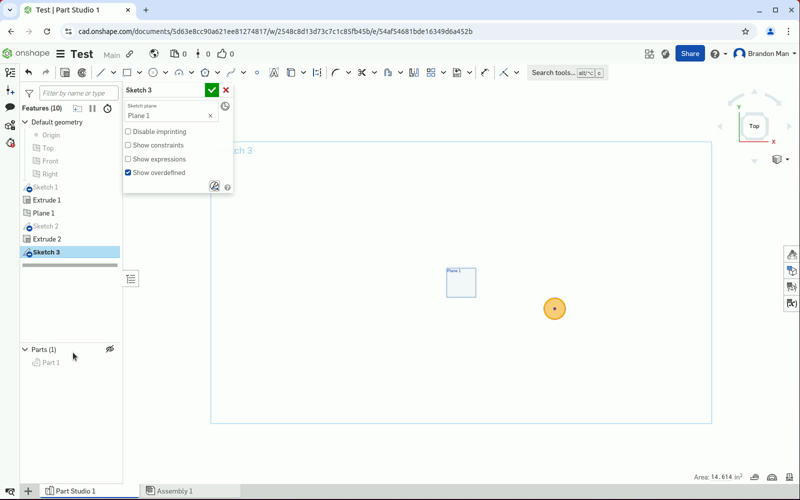
key(shift+e)
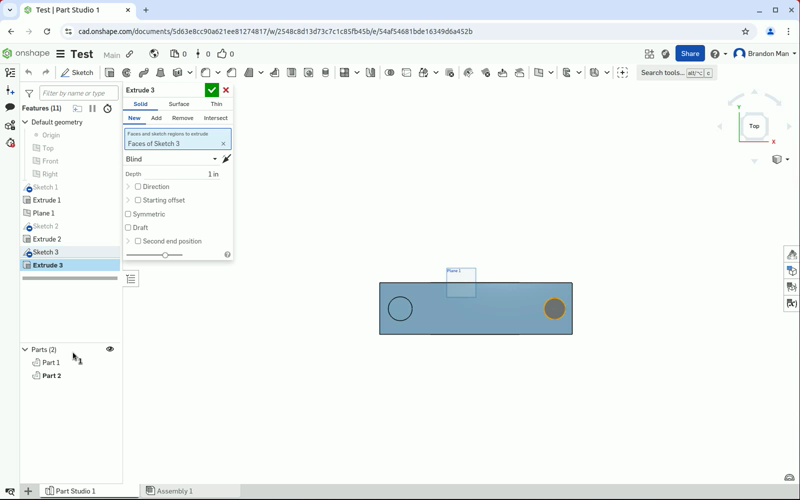
mouse_move(143, 106)
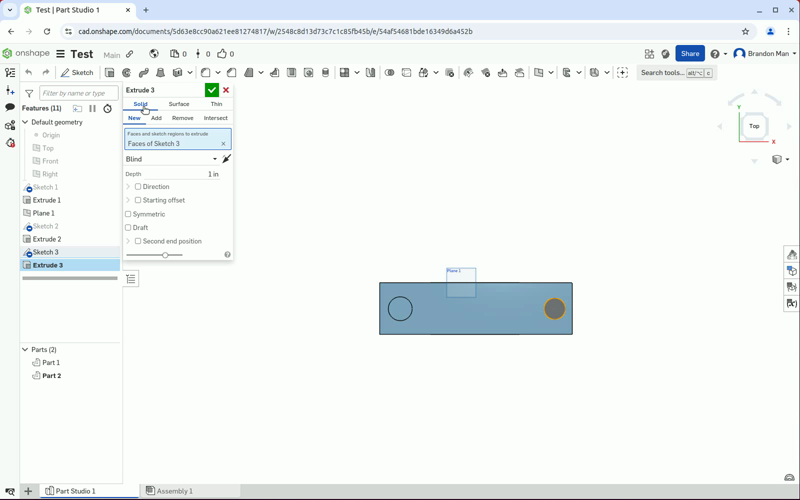
click(143, 106)
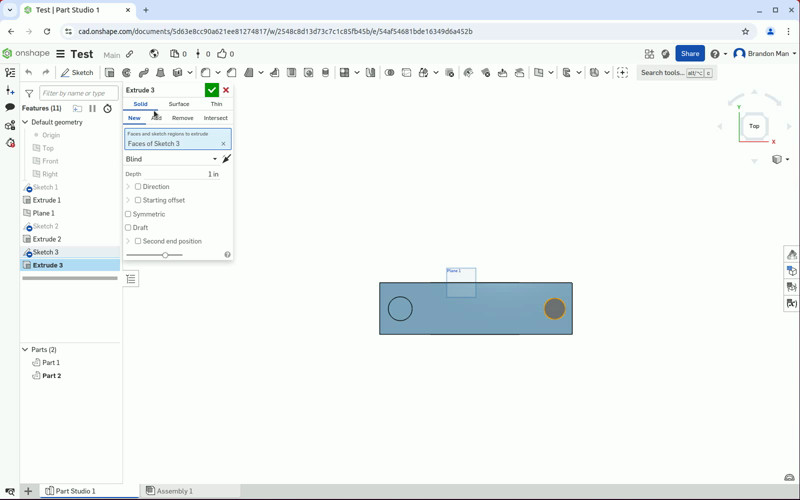
mouse_move(186, 120)
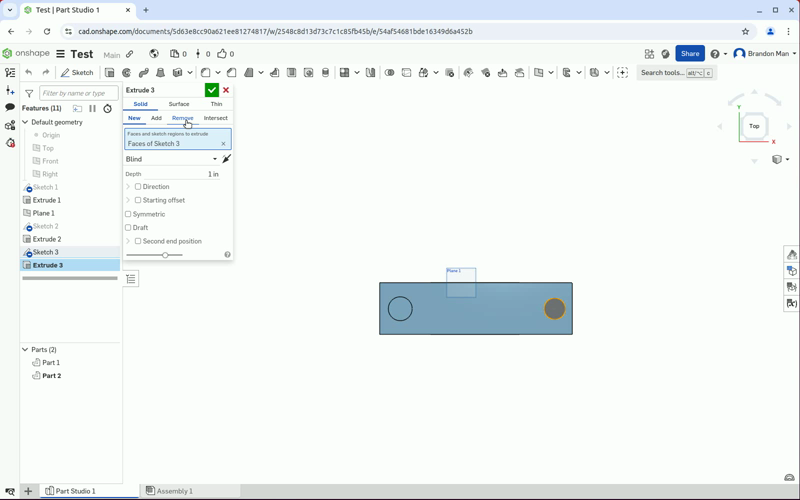
click(186, 120)
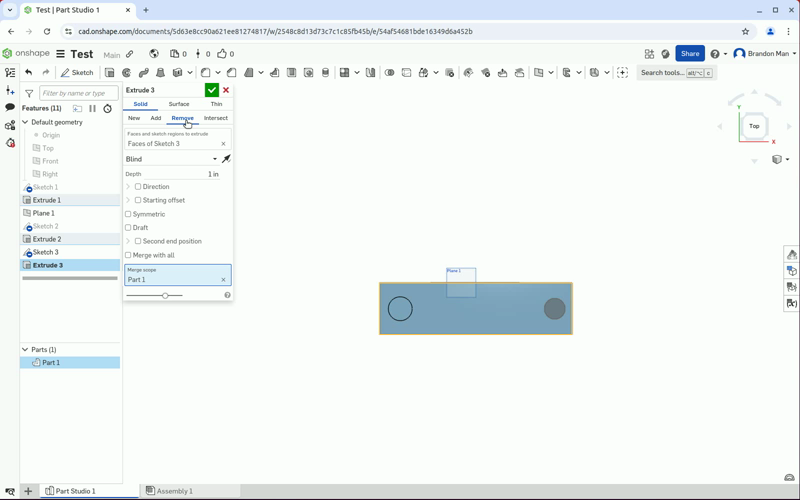
key(tab, 4)
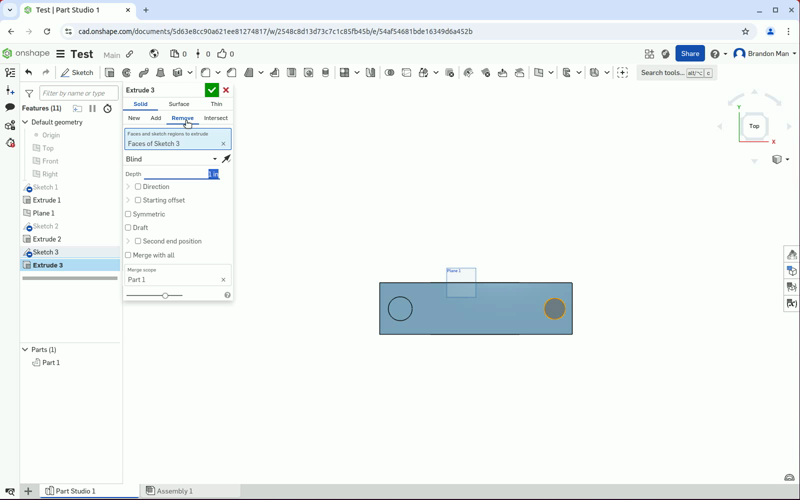
text(30.811)
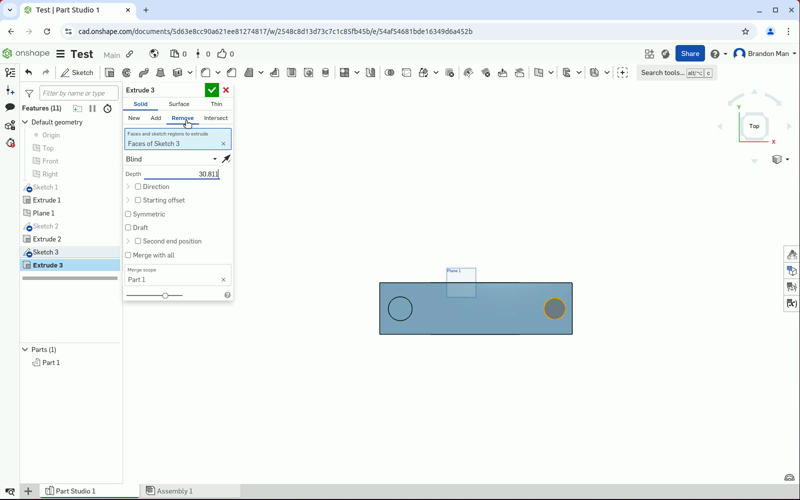
key(tab, 6)
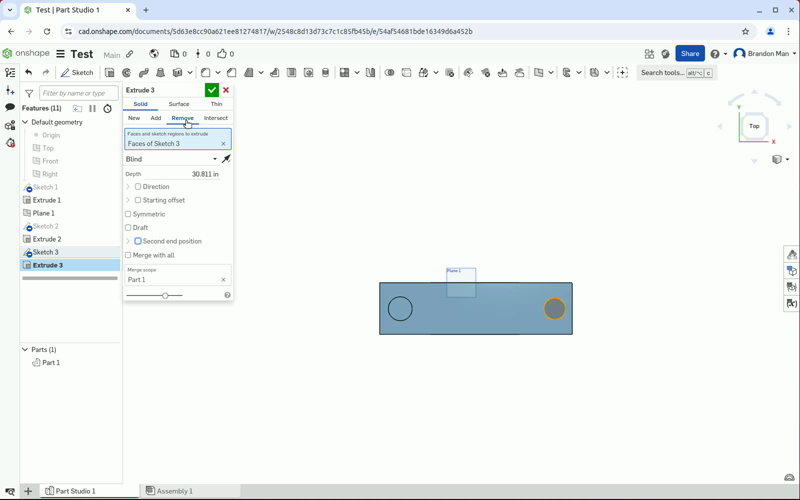
key(space)
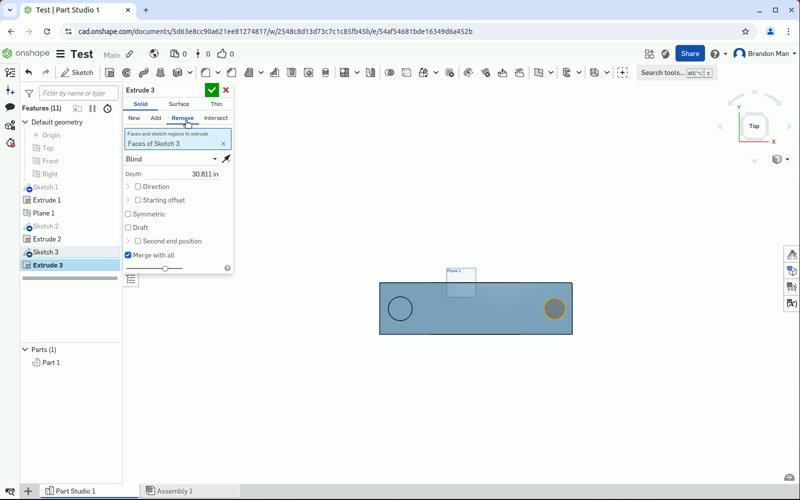
key(enter)
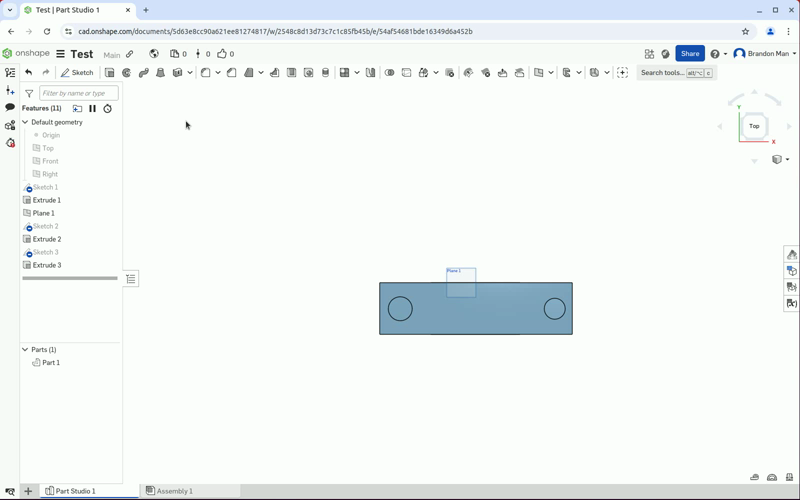
key(shift+h)
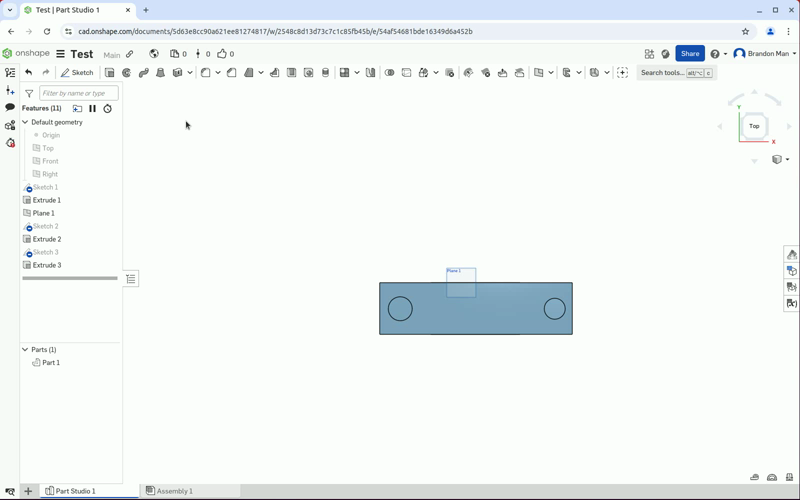
key(shift+h)
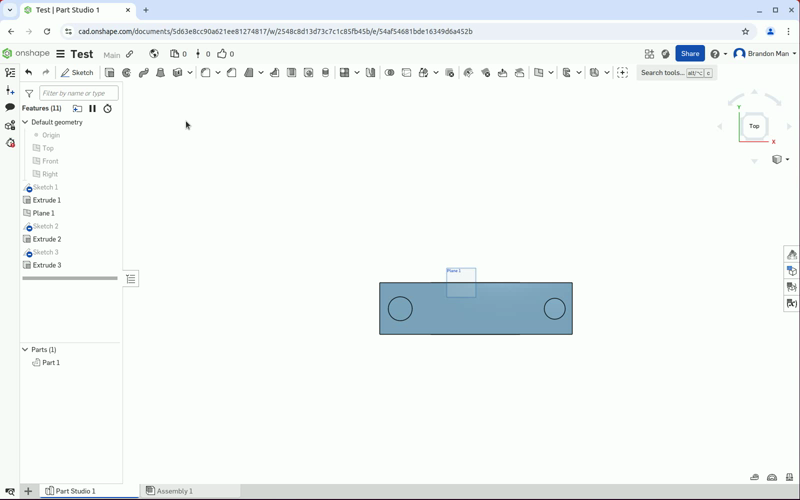
key(shift+7)
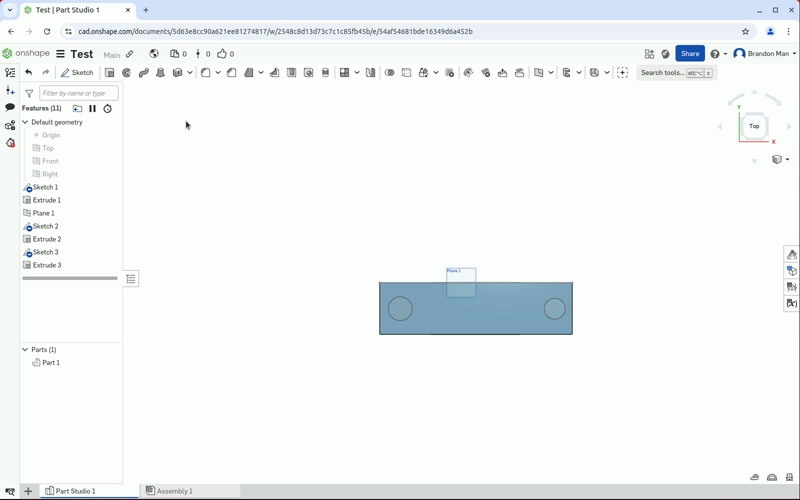
key(up, 3)
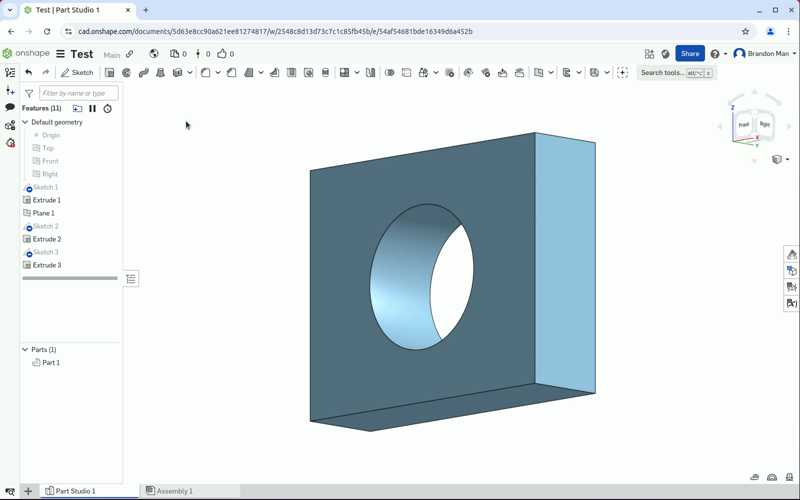
key(left, 3)
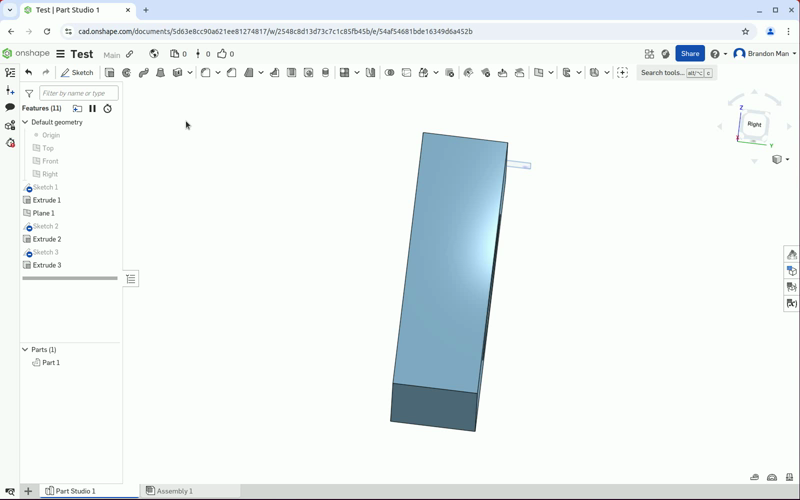
key(right, 3)
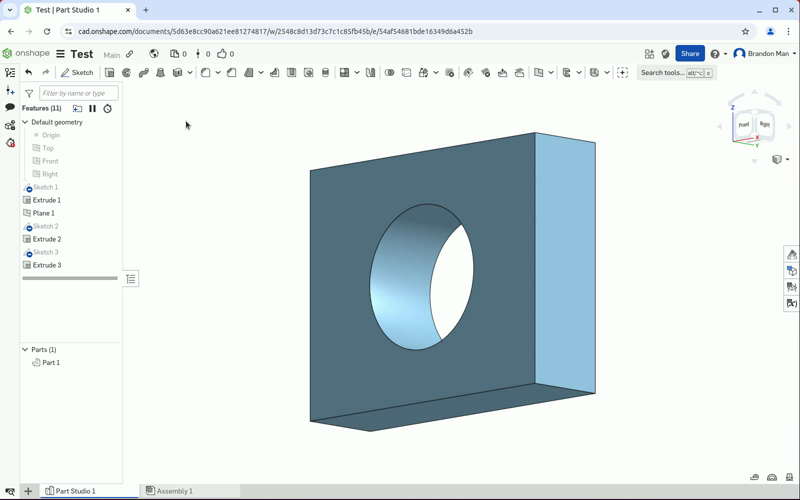
key(down, 3)
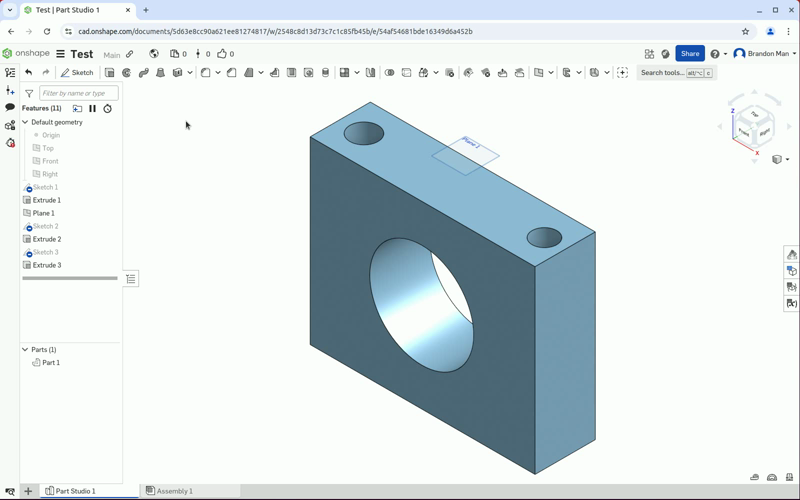
mouse_move(73, 189)
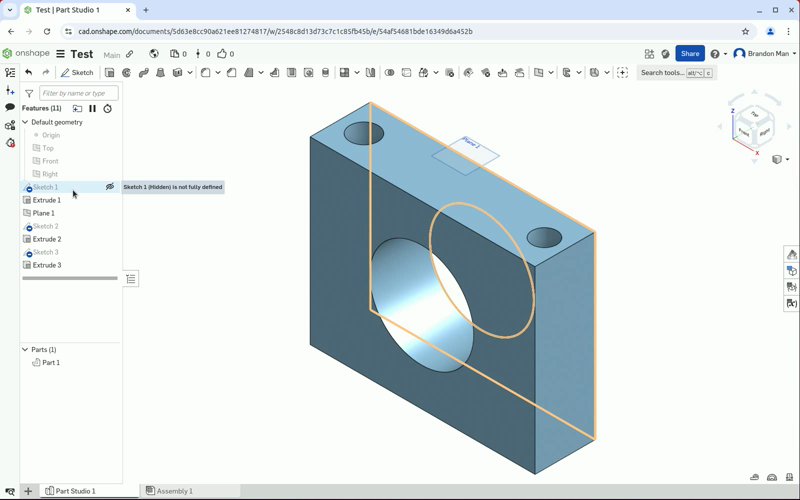
click(73, 189)